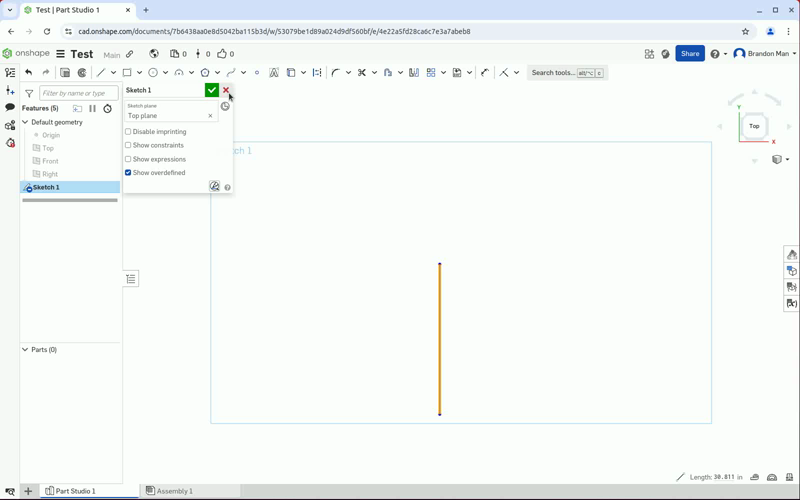
key(shift+h)
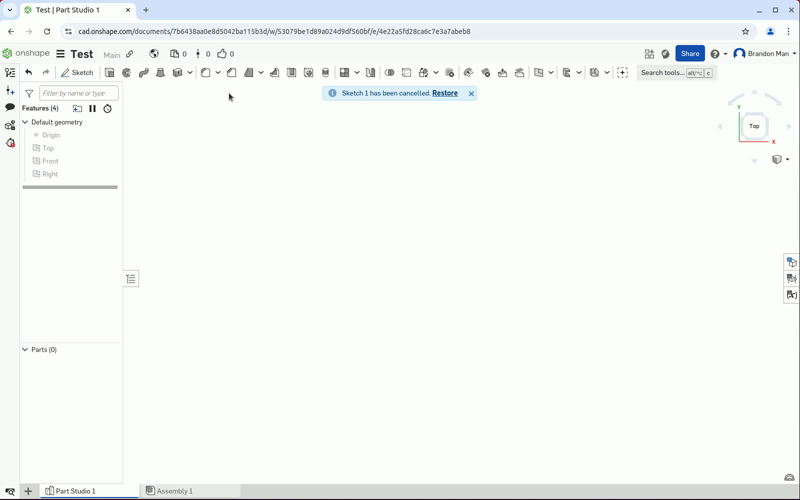
mouse_move(73, 352)
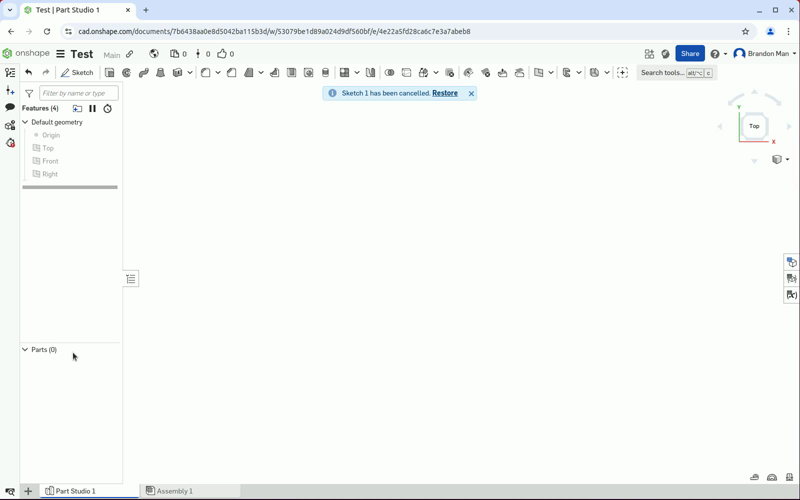
key(y)
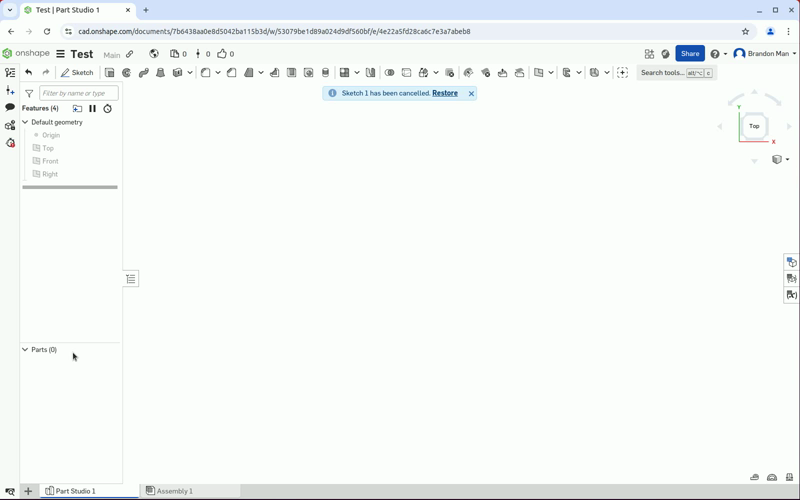
key(shift+p)
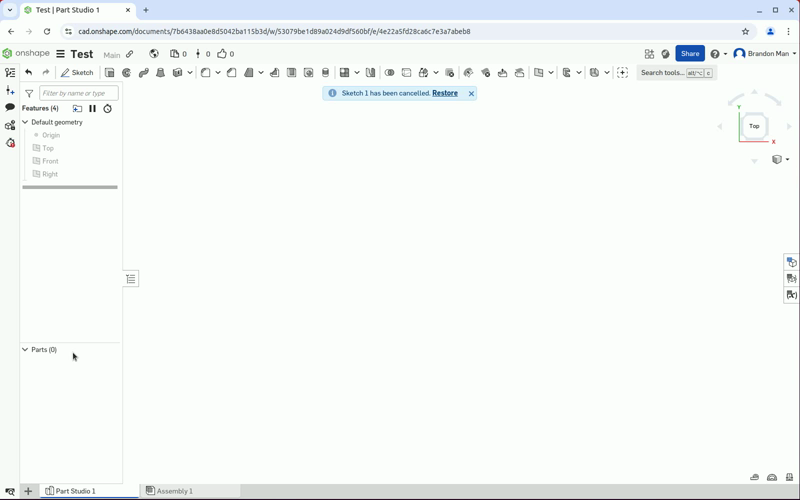
key(space)
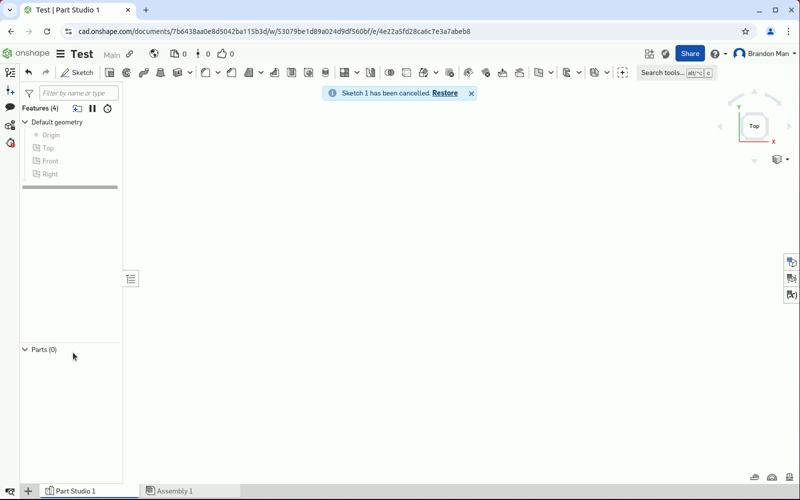
key_down(shift)
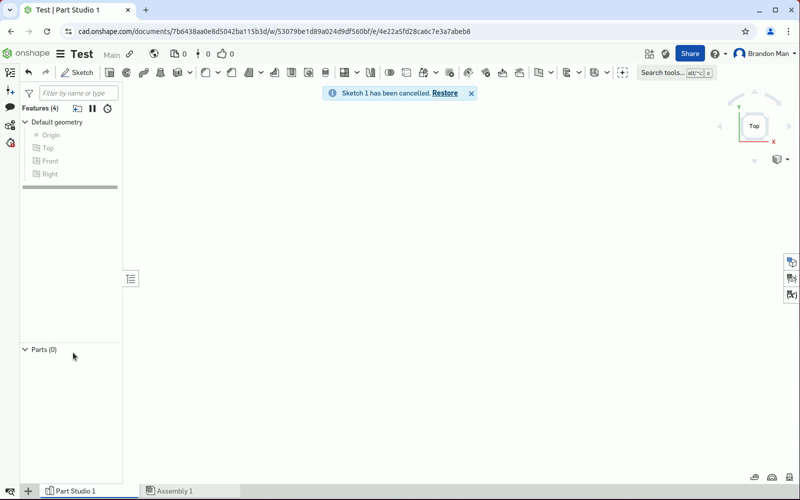
key(up)
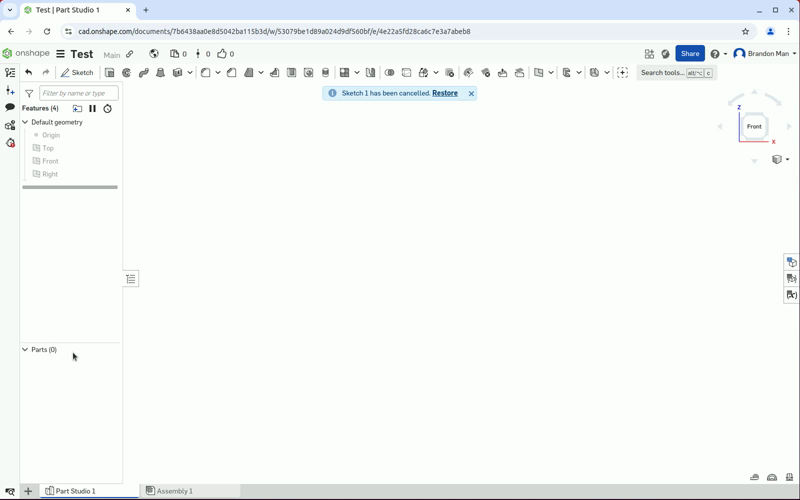
key_up(shift)
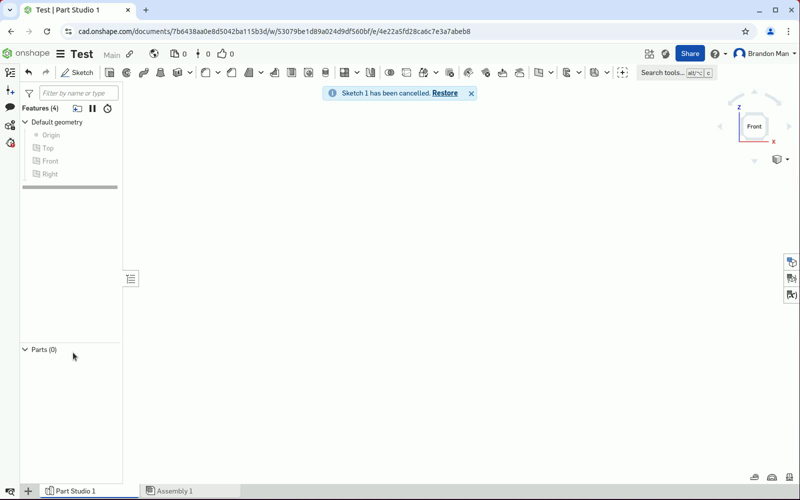
mouse_move(73, 352)
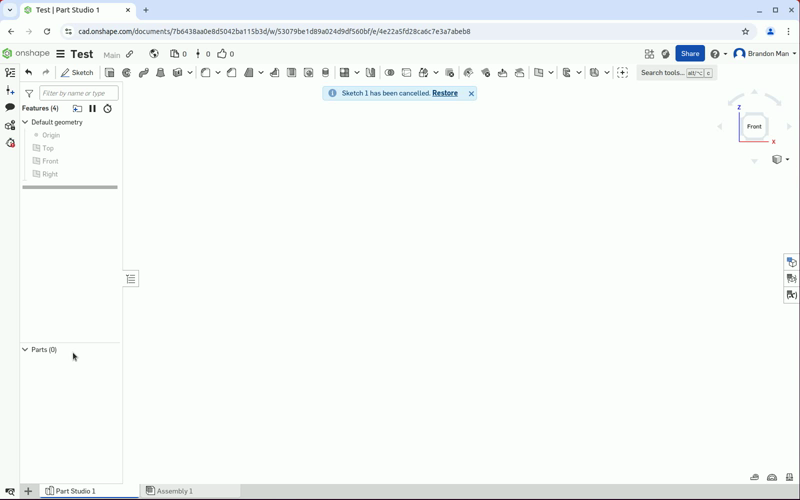
key(shift+y)
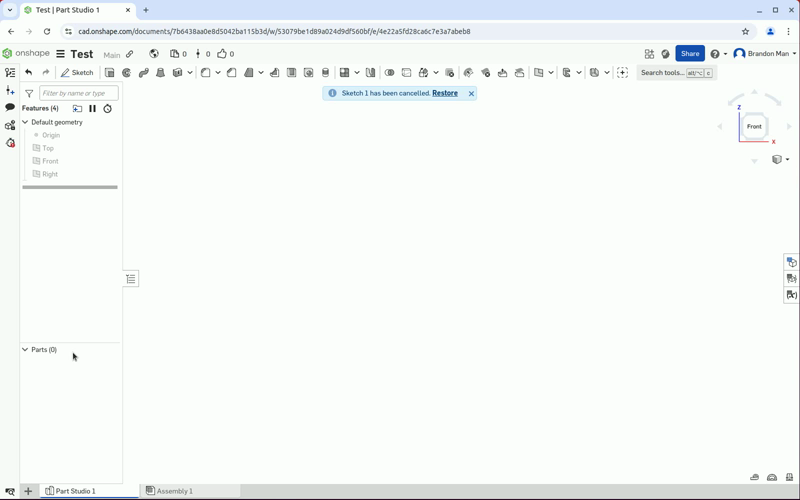
key(shift+s)
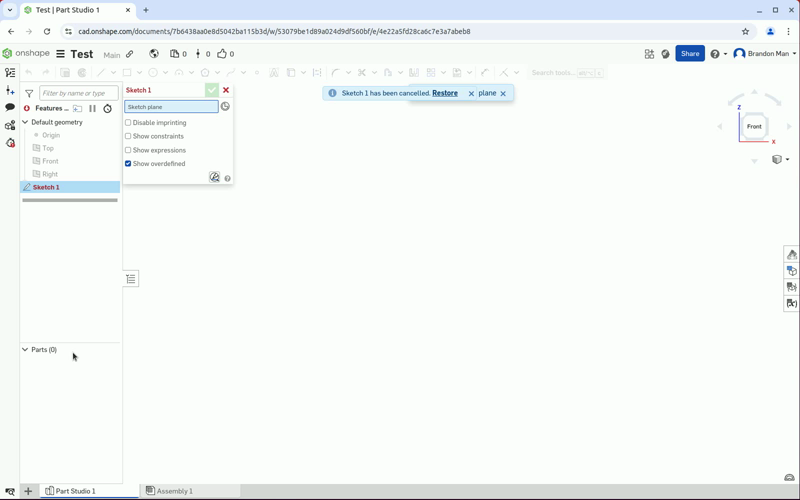
mouse_move(73, 163)
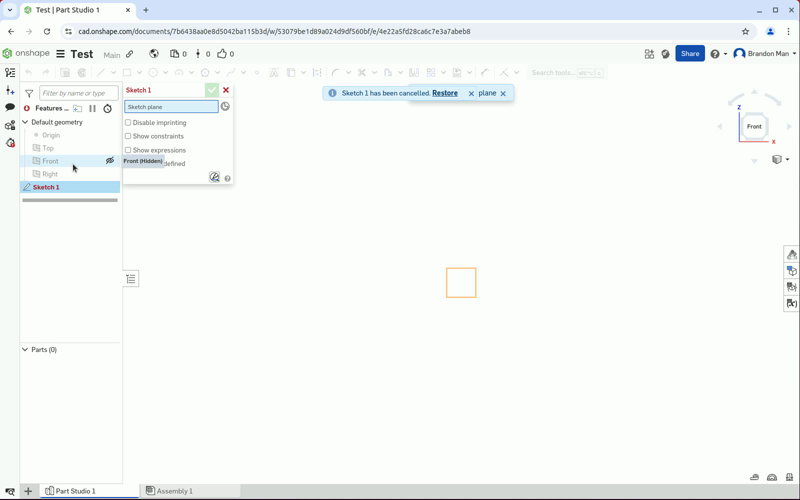
click(73, 163)
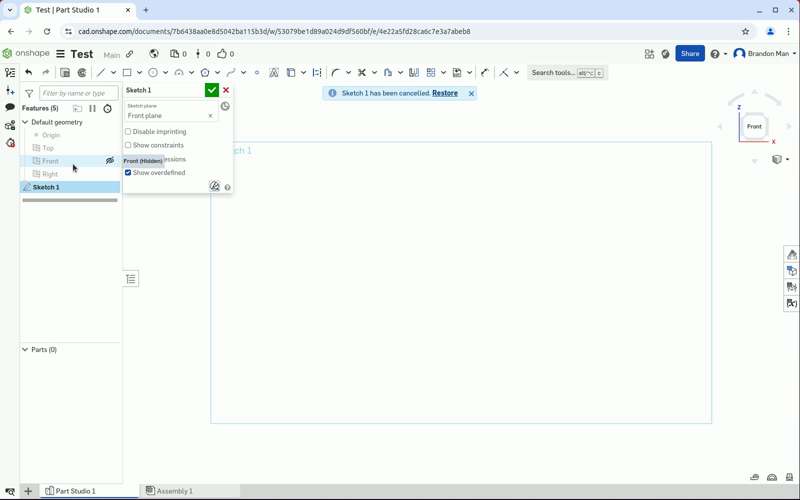
mouse_move(73, 352)
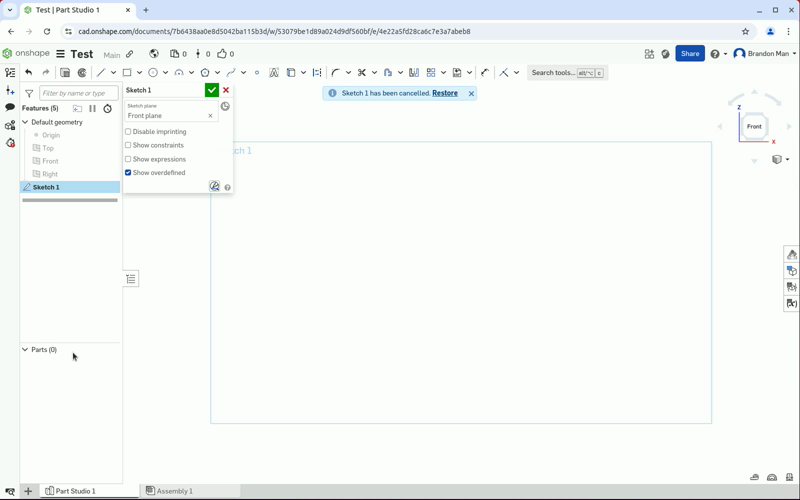
key(y)
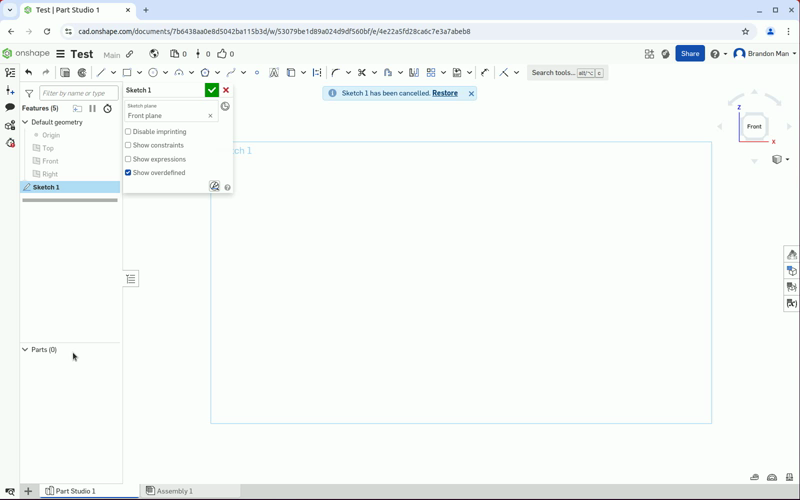
key(l)
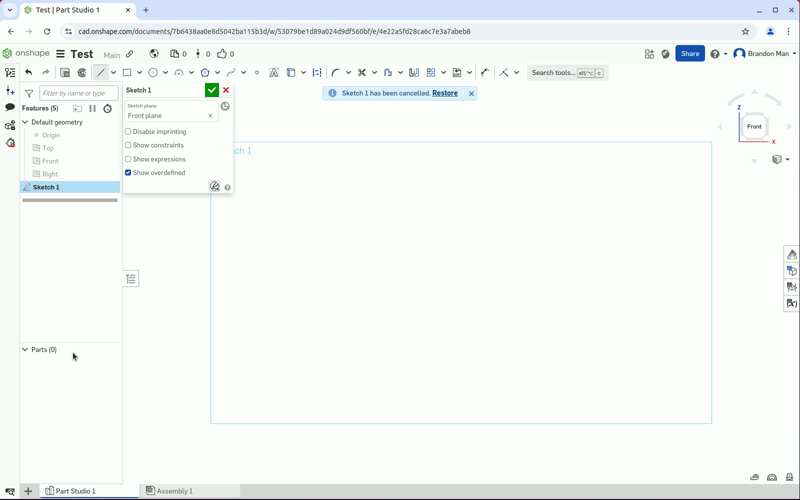
key_down(shift)
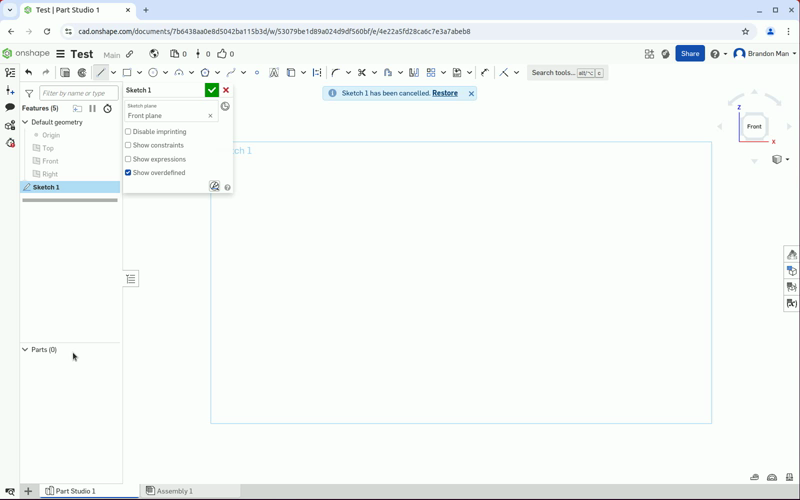
mouse_move(348, 282)
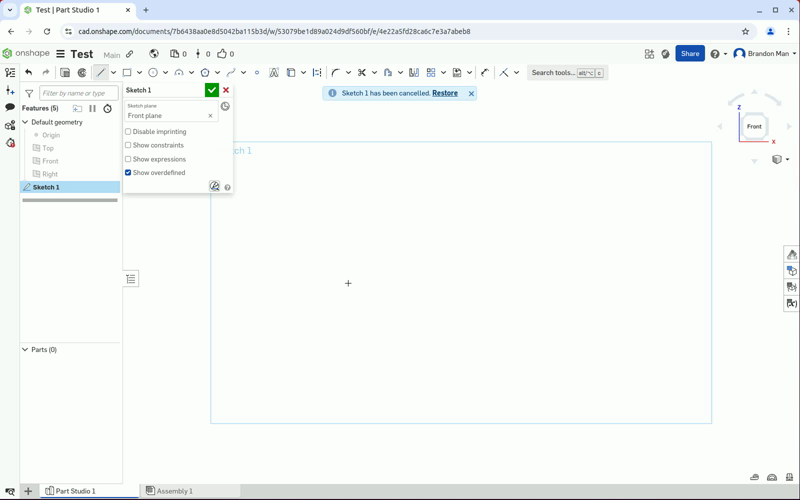
click(348, 282)
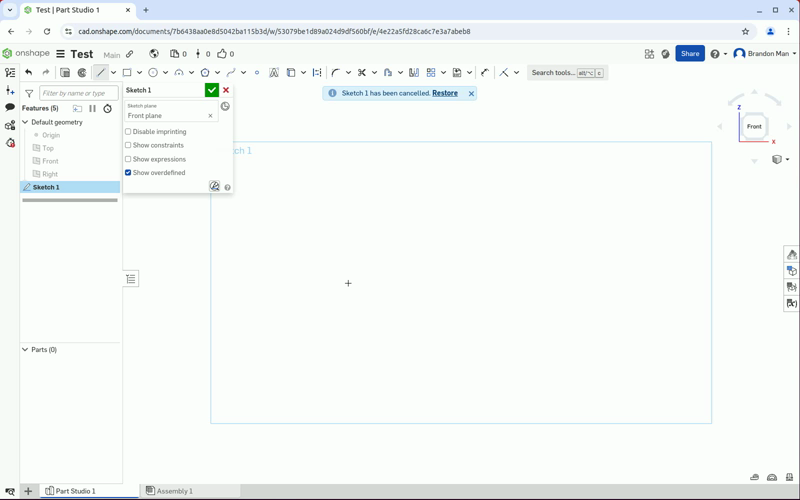
key_up(shift)
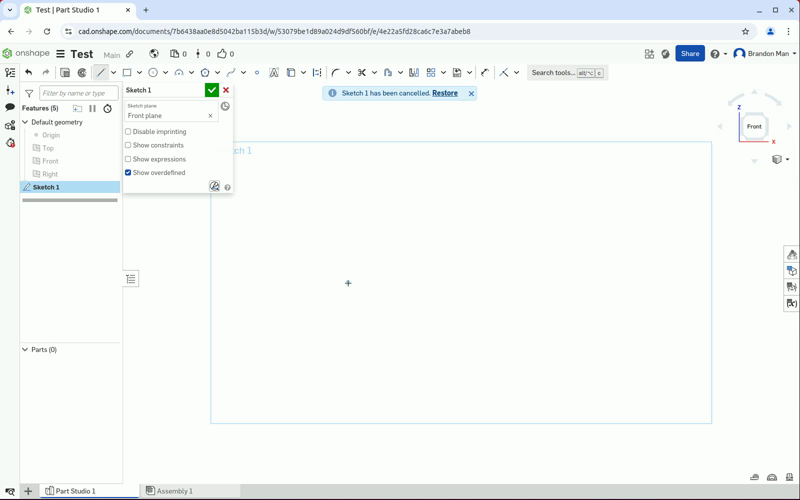
key_down(shift)
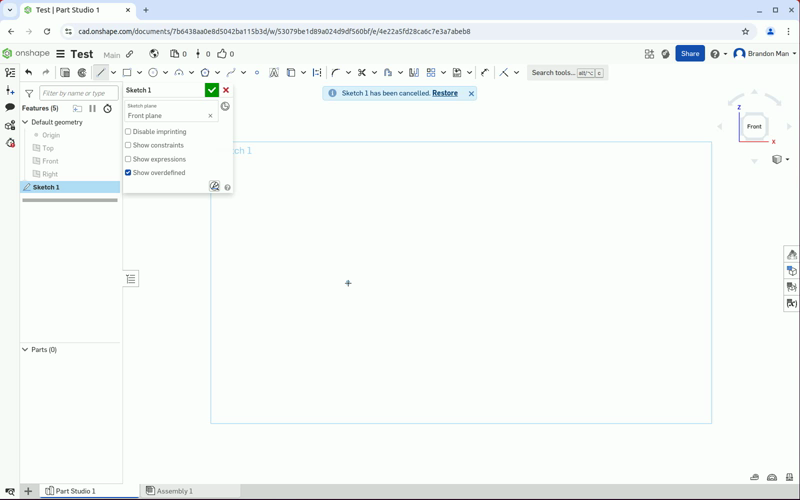
mouse_move(442, 282)
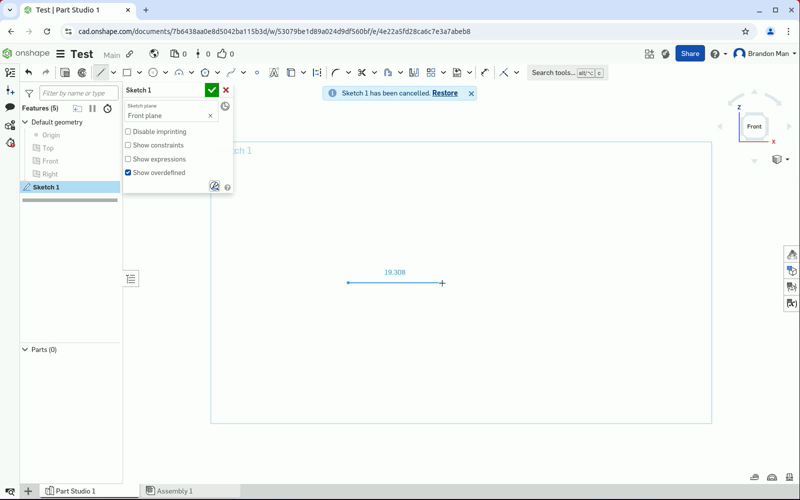
click(442, 282)
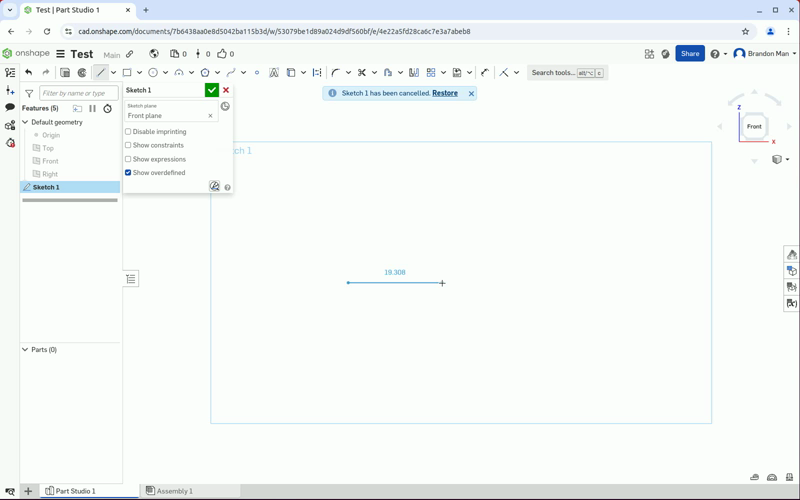
key_up(shift)
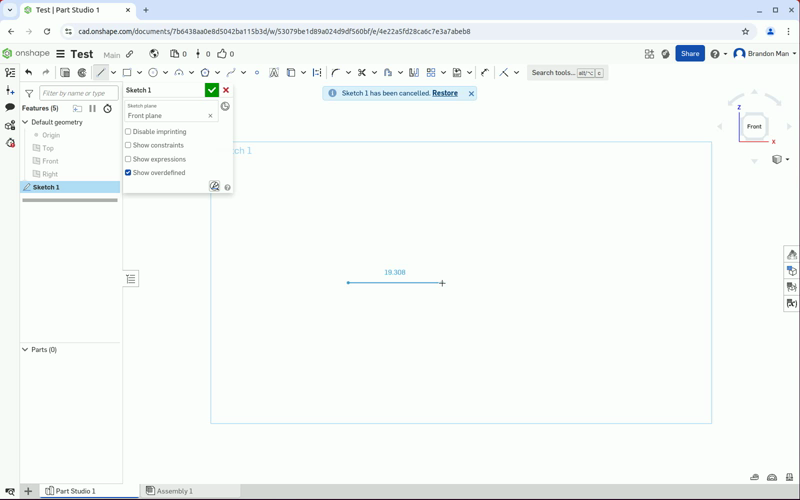
key_down(shift)
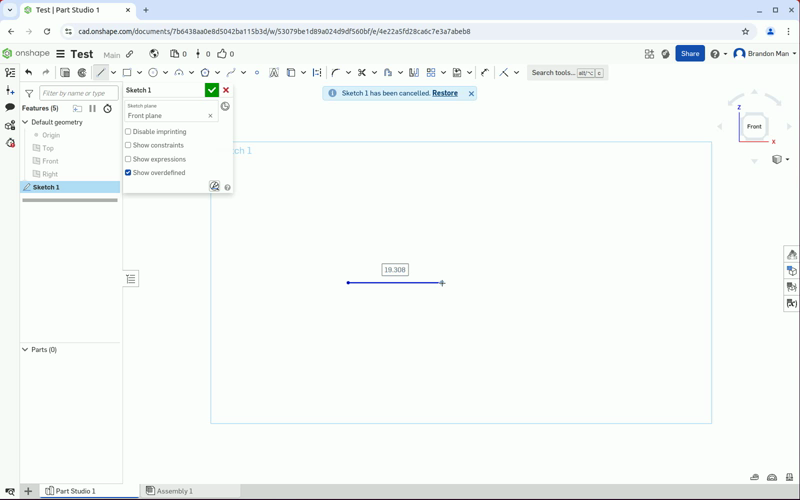
mouse_move(472, 282)
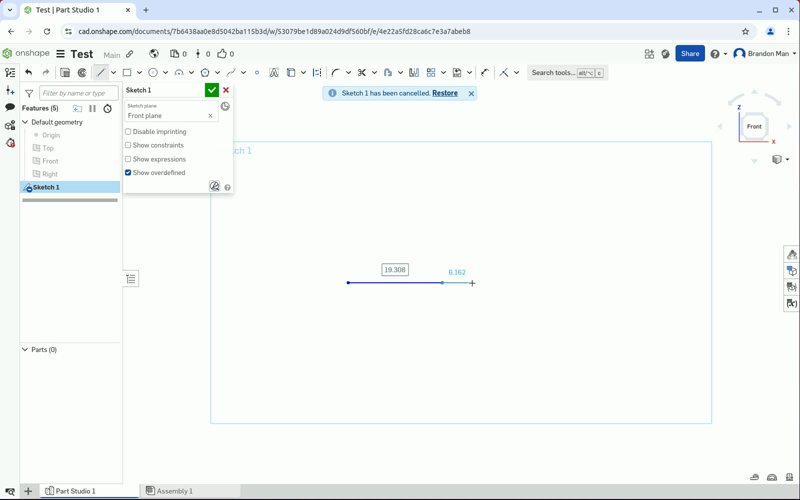
mouse_move(442, 264)
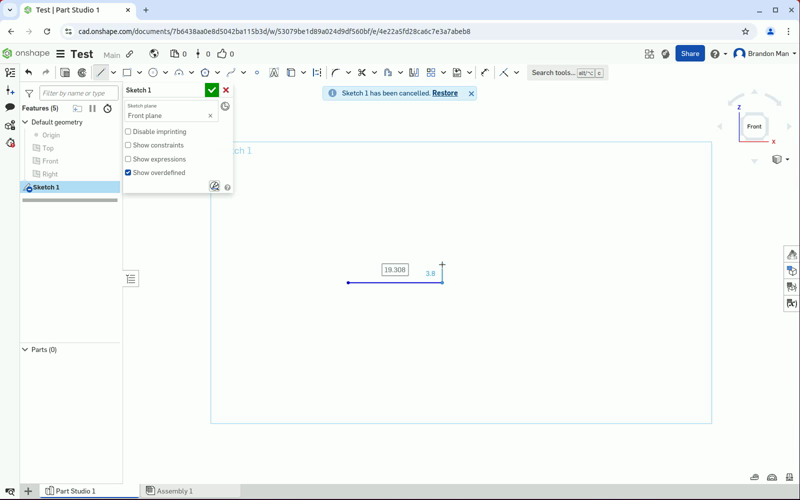
click(442, 264)
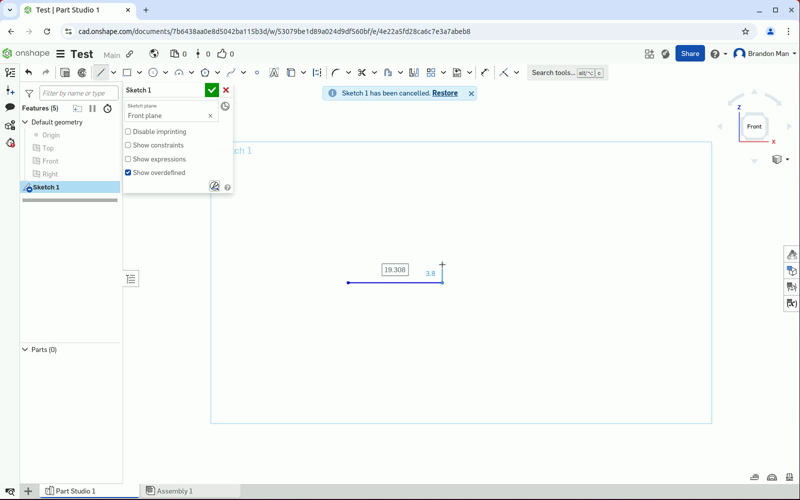
key_up(shift)
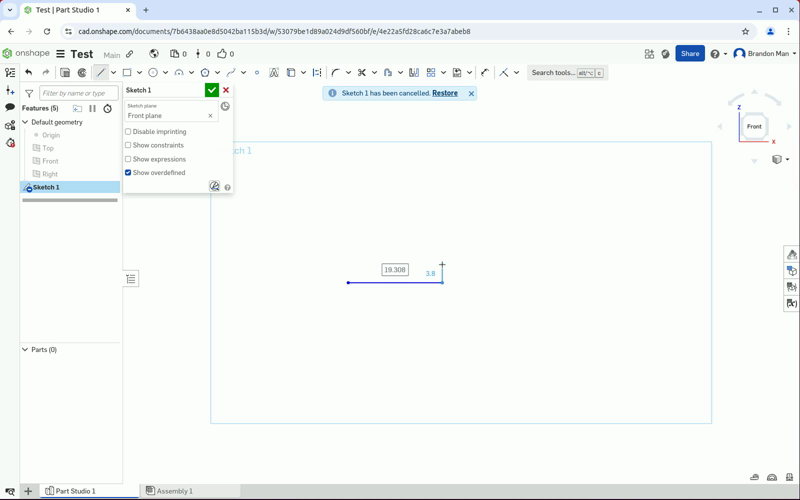
key_down(shift)
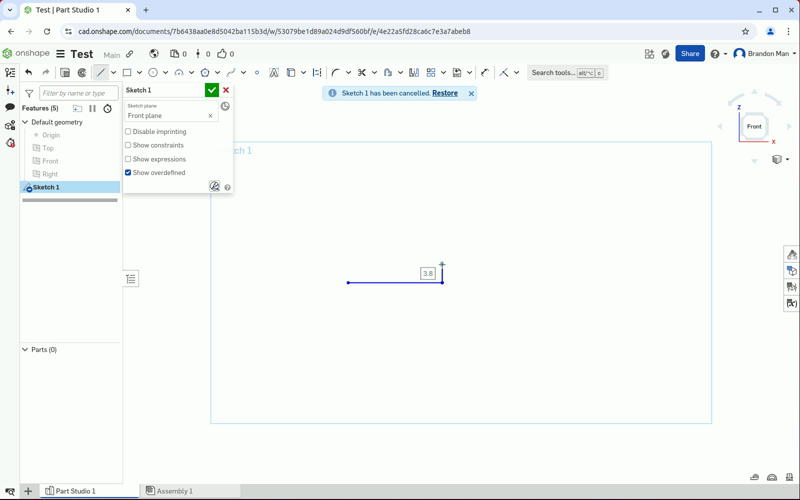
mouse_move(472, 264)
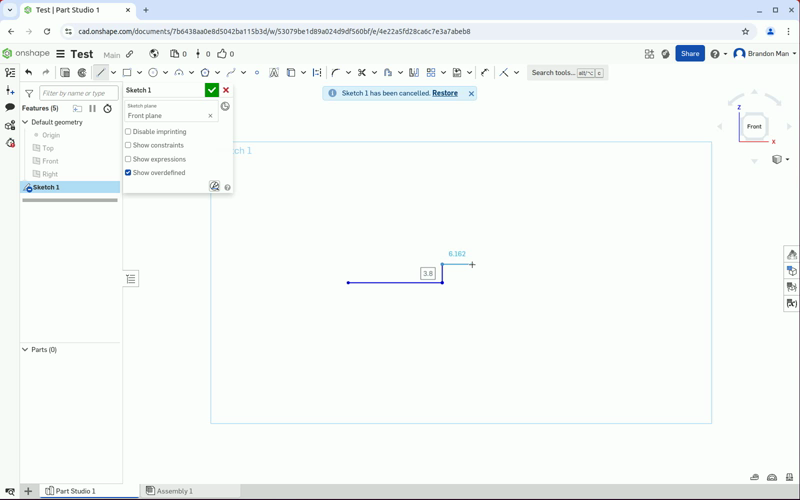
mouse_move(423, 264)
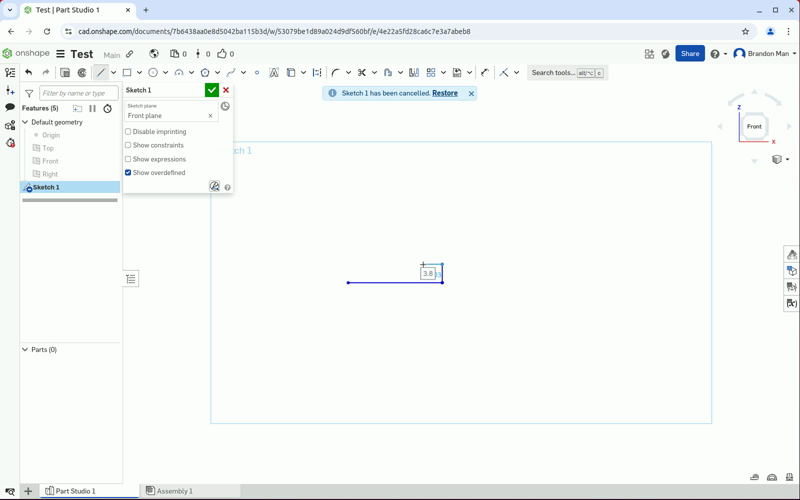
click(423, 264)
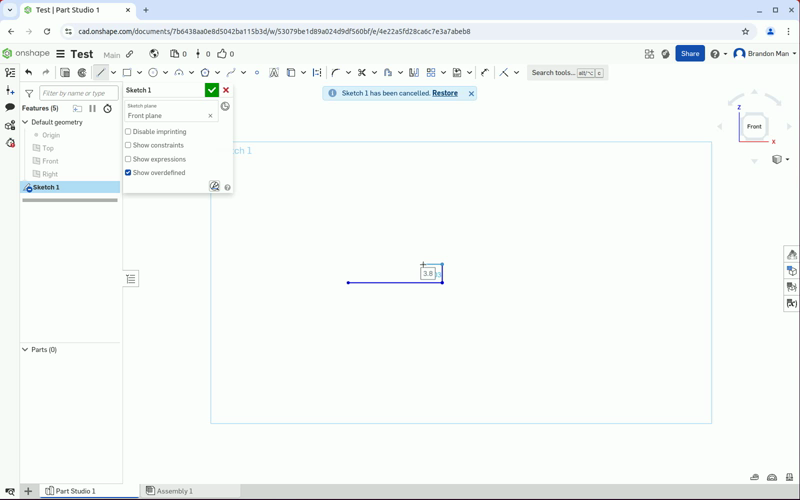
key_up(shift)
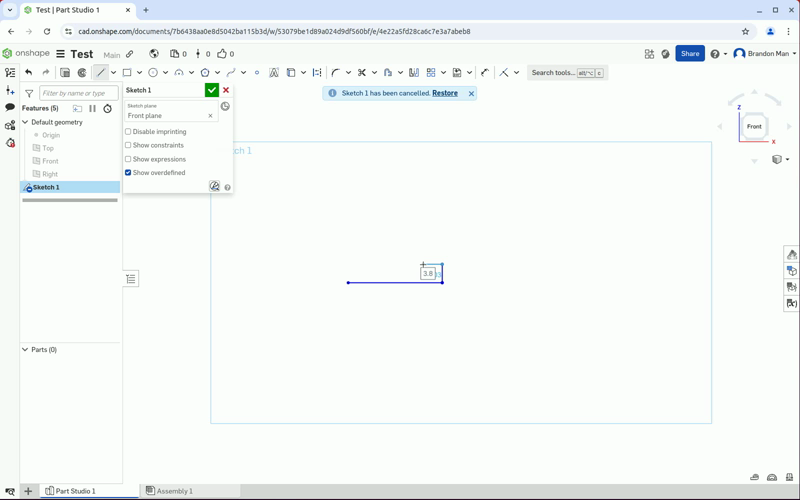
key_down(shift)
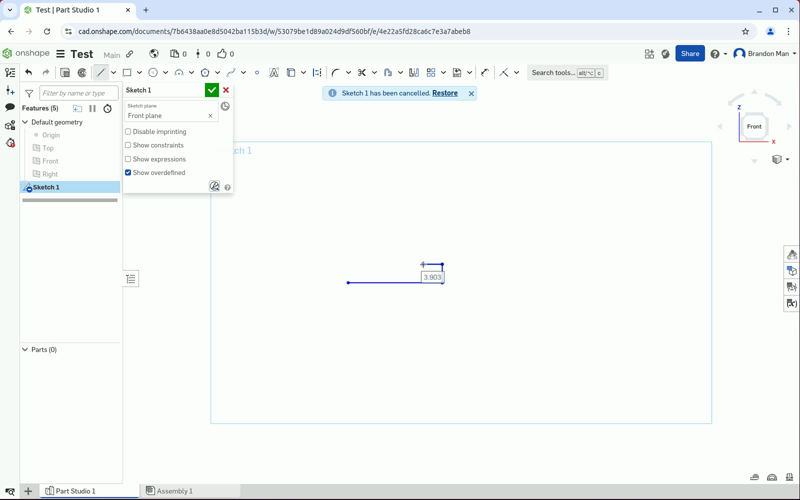
mouse_move(453, 264)
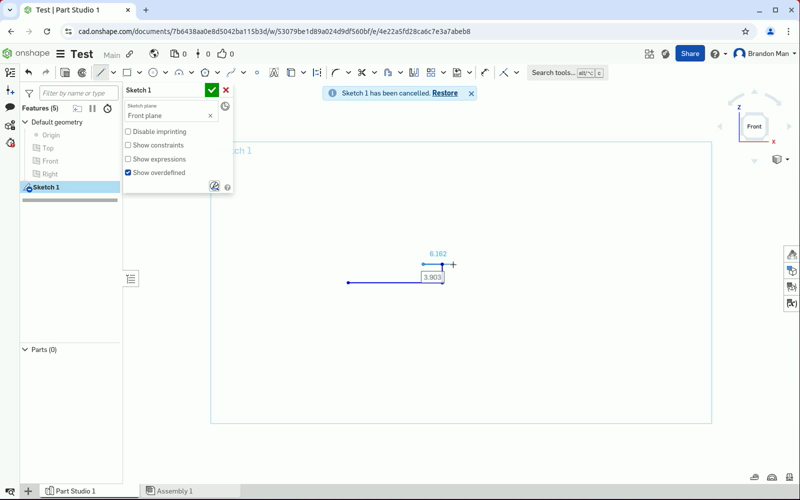
mouse_move(423, 235)
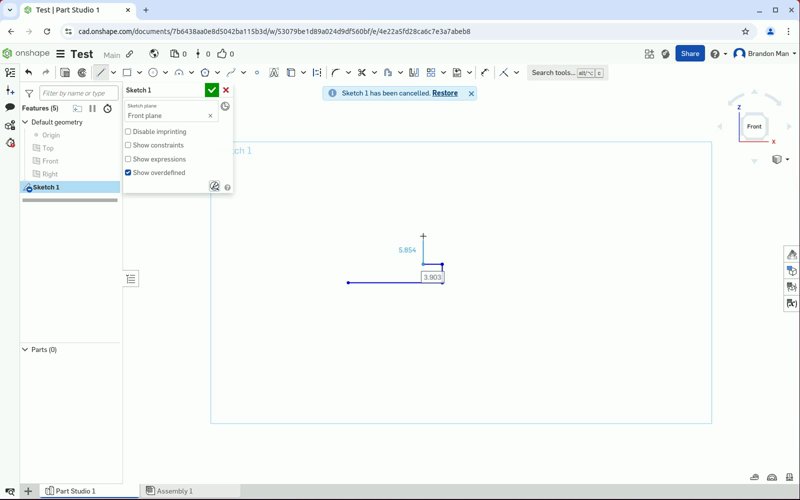
click(423, 235)
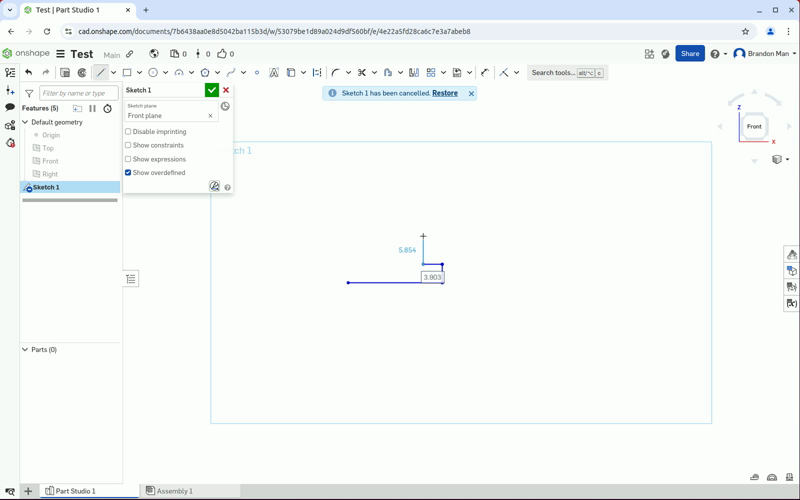
key_up(shift)
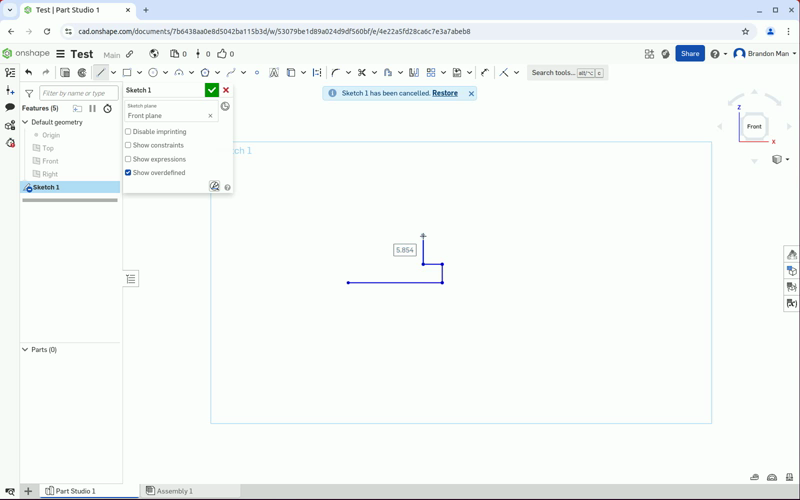
key_down(shift)
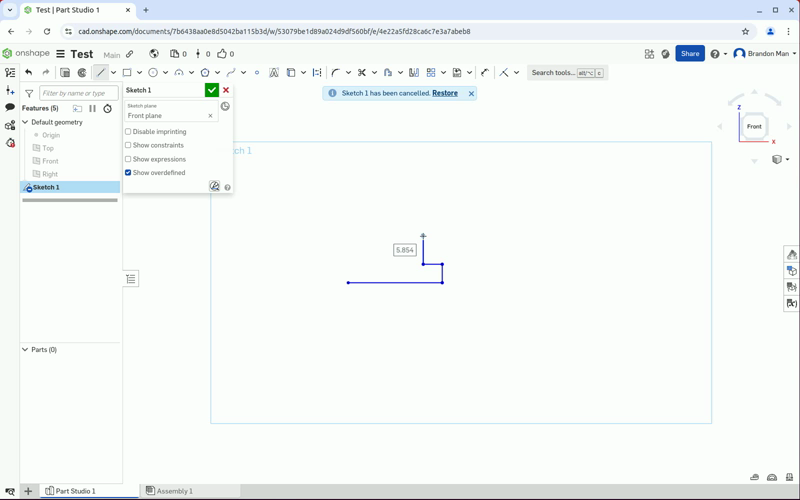
mouse_move(453, 235)
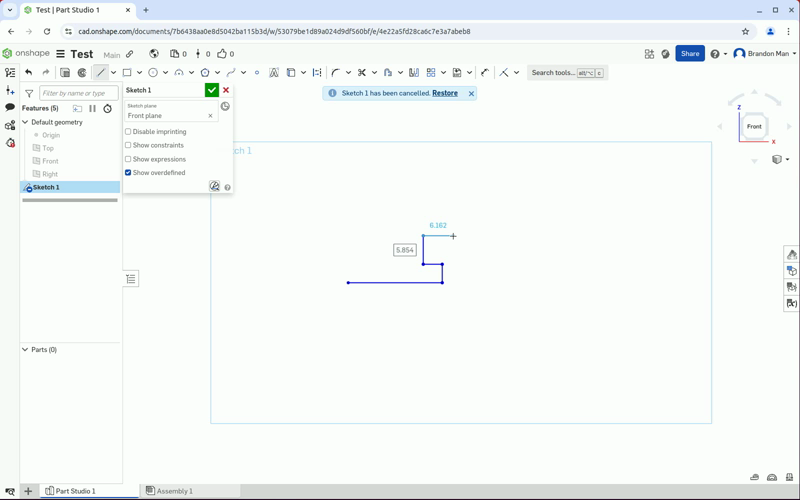
mouse_move(385, 235)
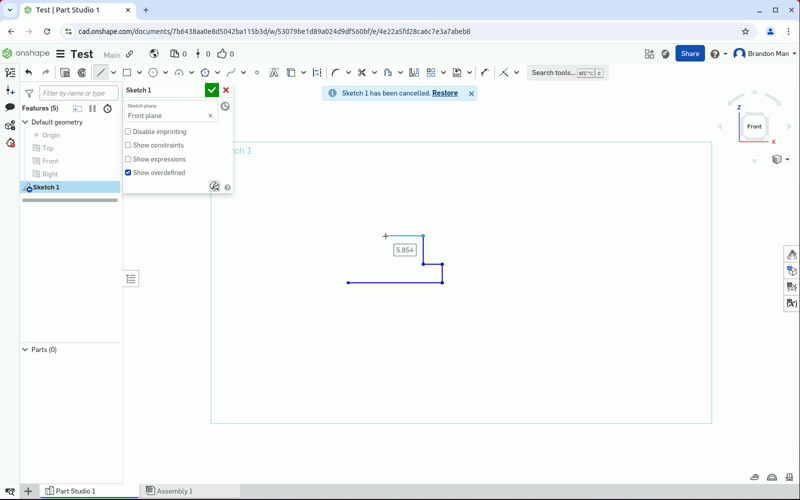
click(385, 235)
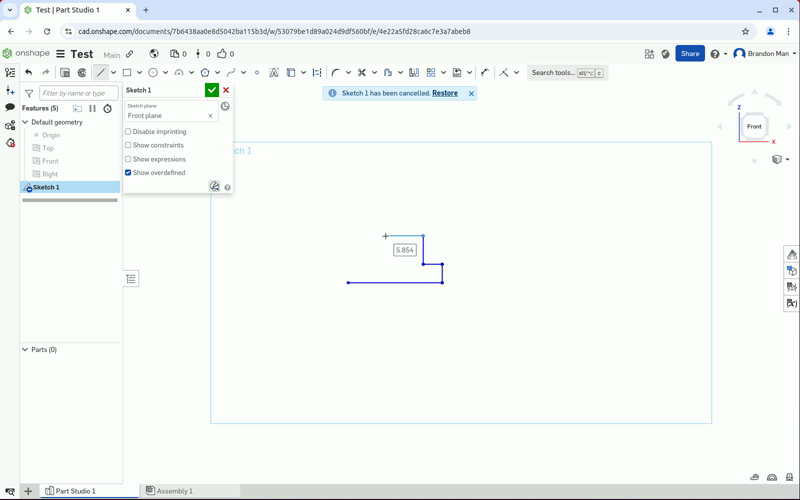
key_up(shift)
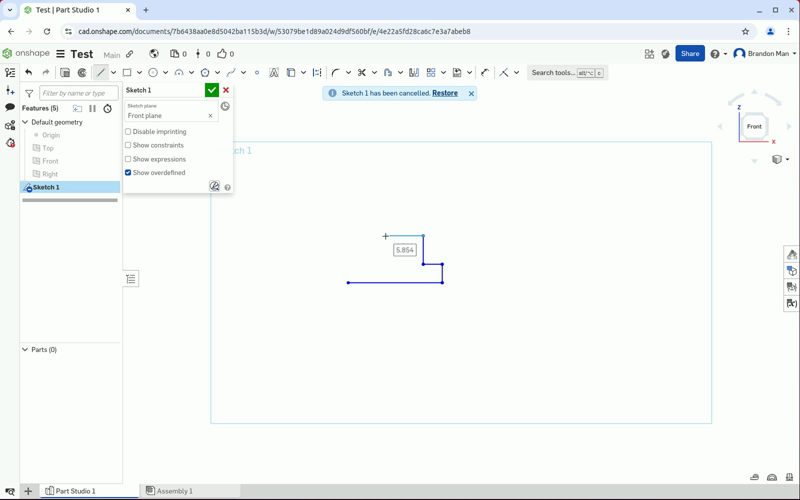
key_down(shift)
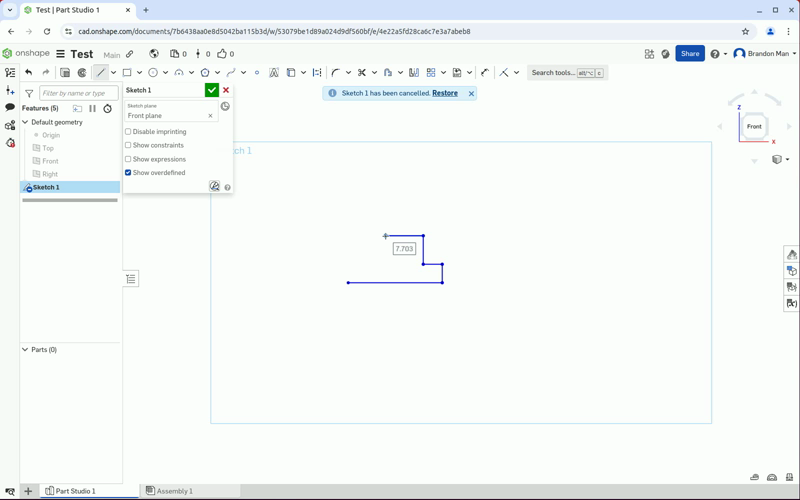
mouse_move(415, 235)
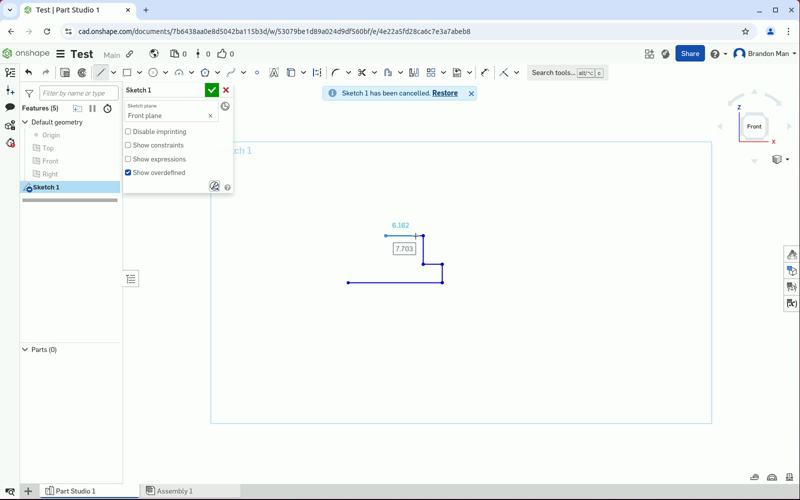
mouse_move(385, 226)
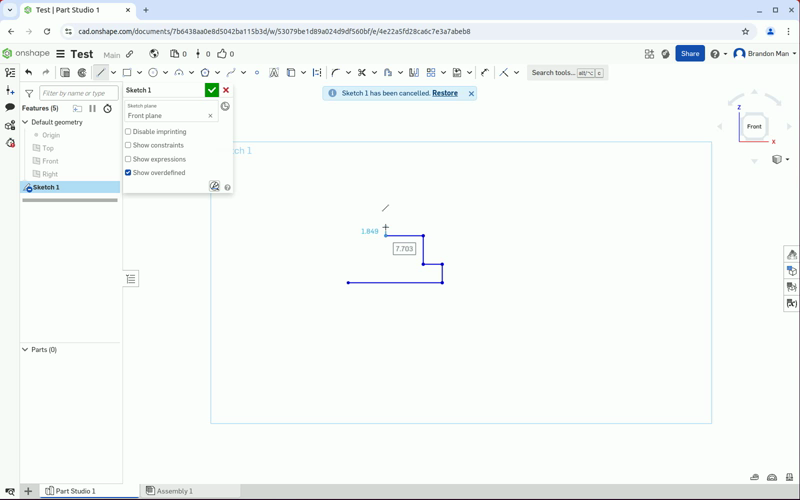
click(385, 226)
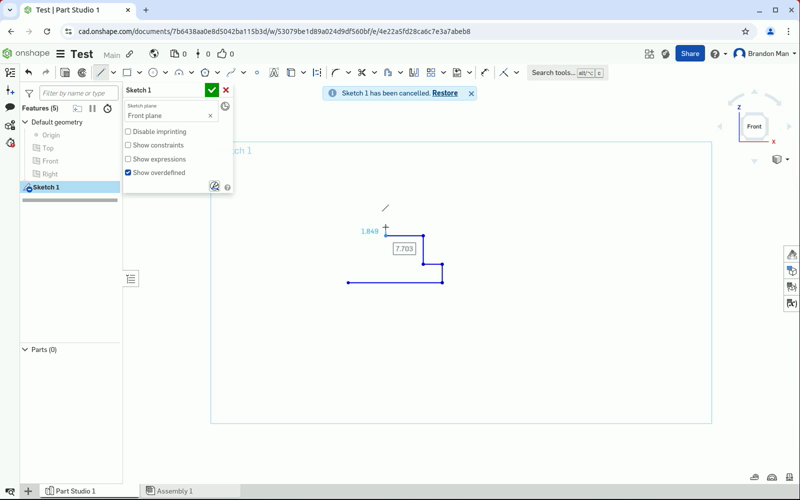
key_up(shift)
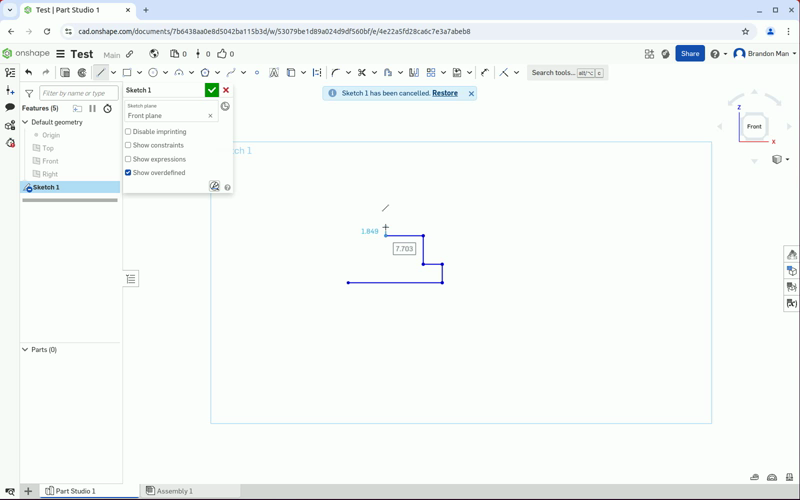
key_down(shift)
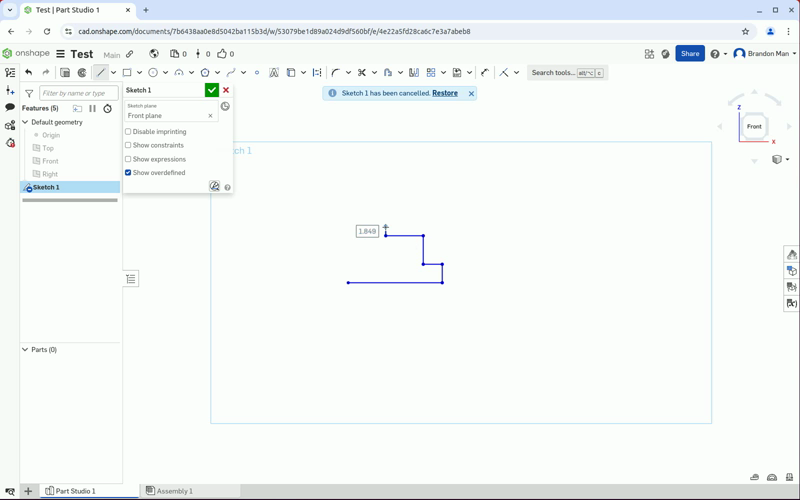
mouse_move(415, 226)
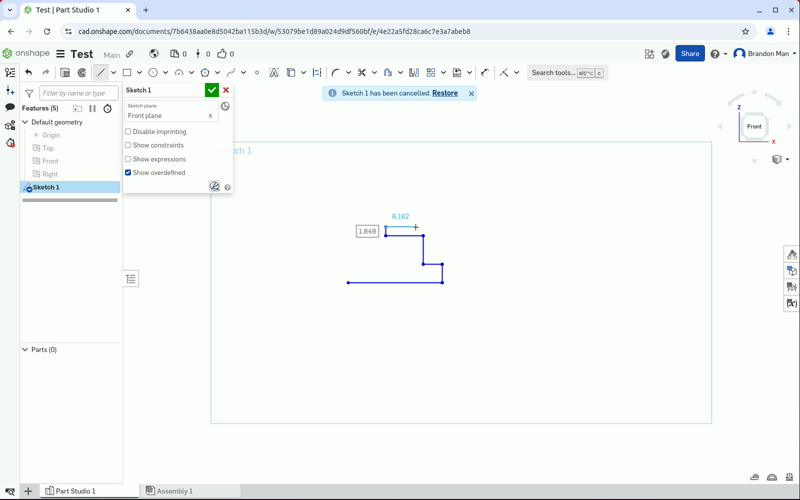
mouse_move(348, 226)
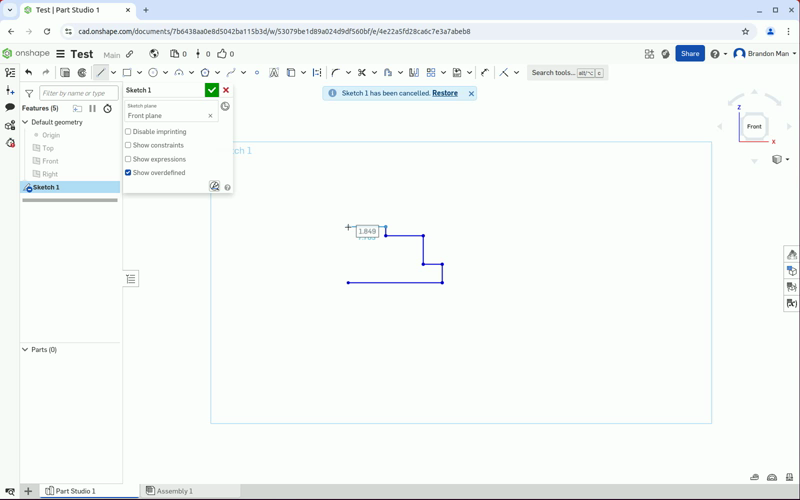
click(348, 226)
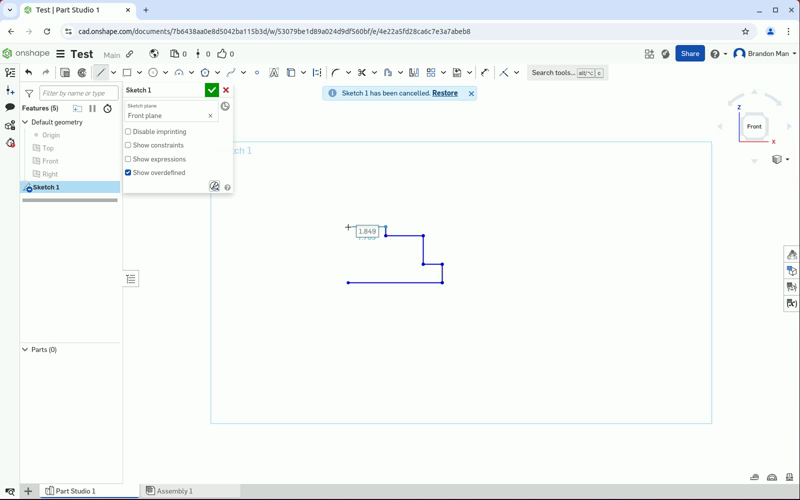
key_up(shift)
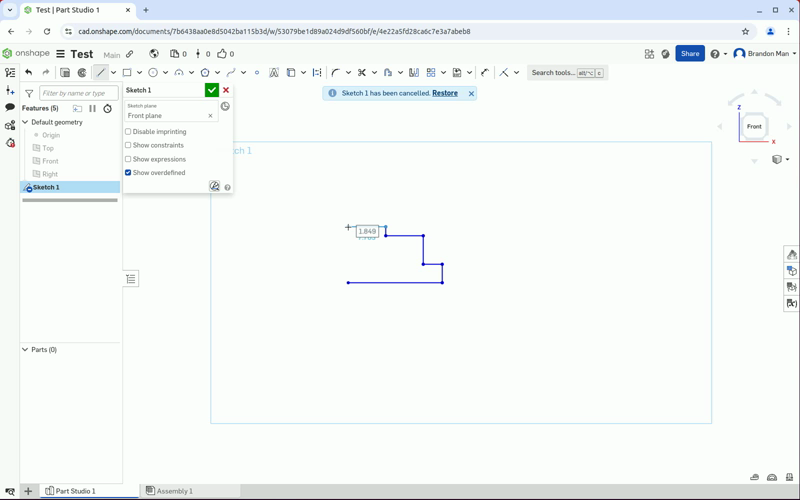
mouse_move(378, 226)
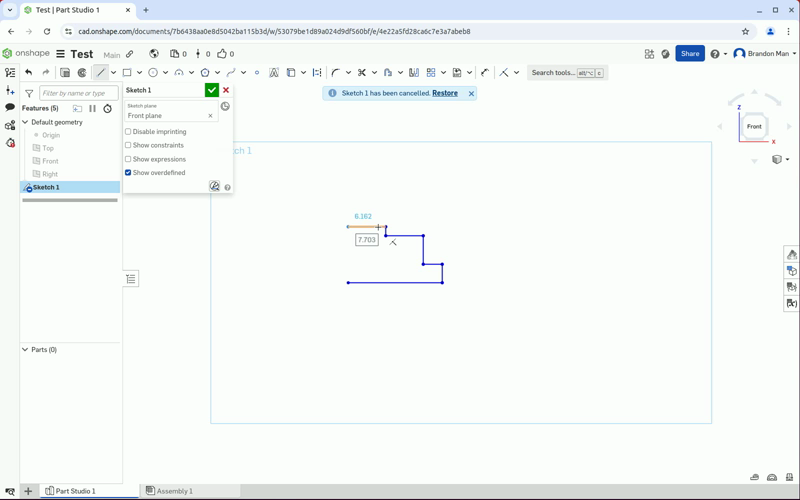
key_down(shift)
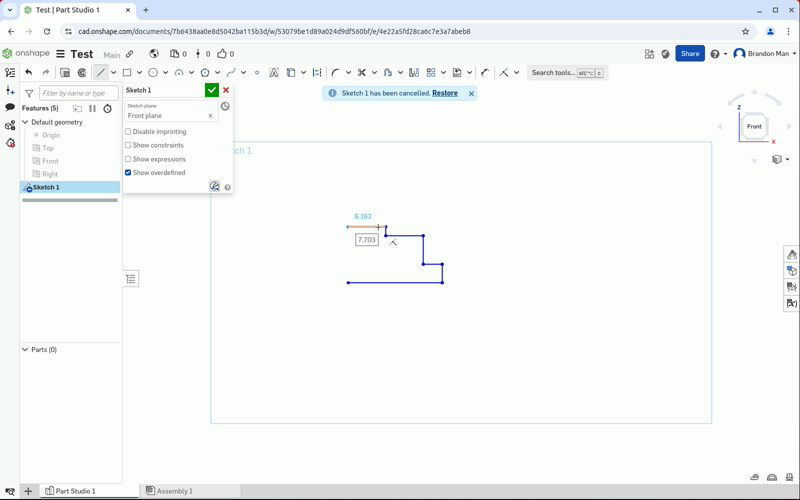
mouse_move(348, 282)
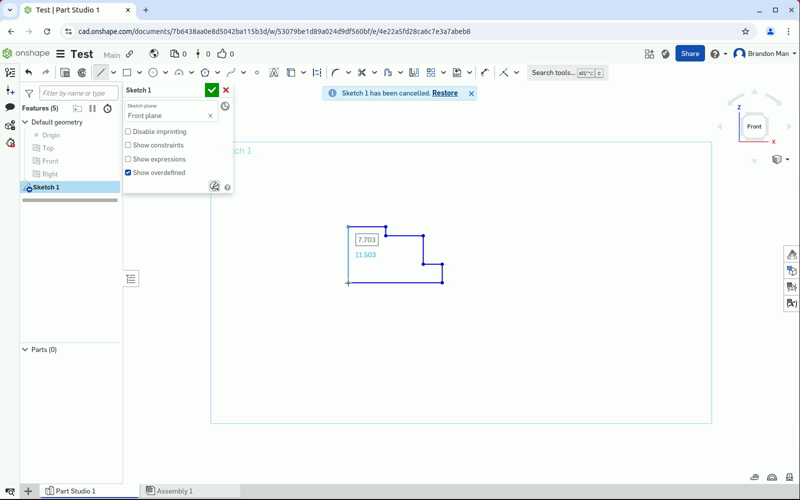
key_up(shift)
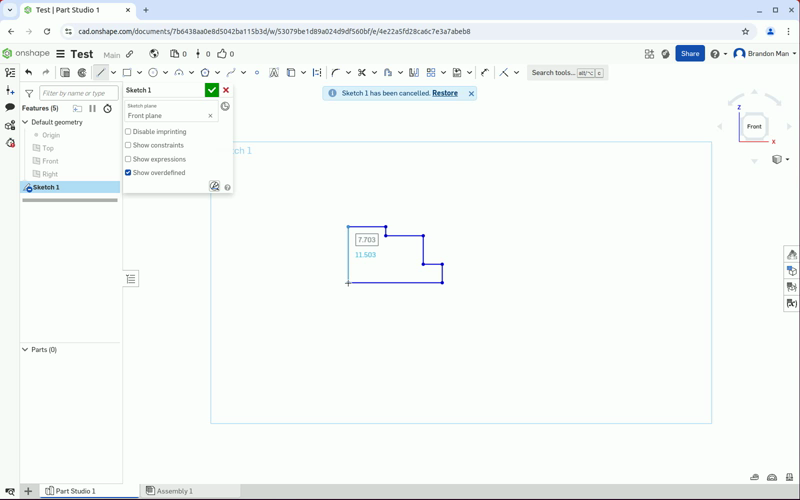
click(348, 282)
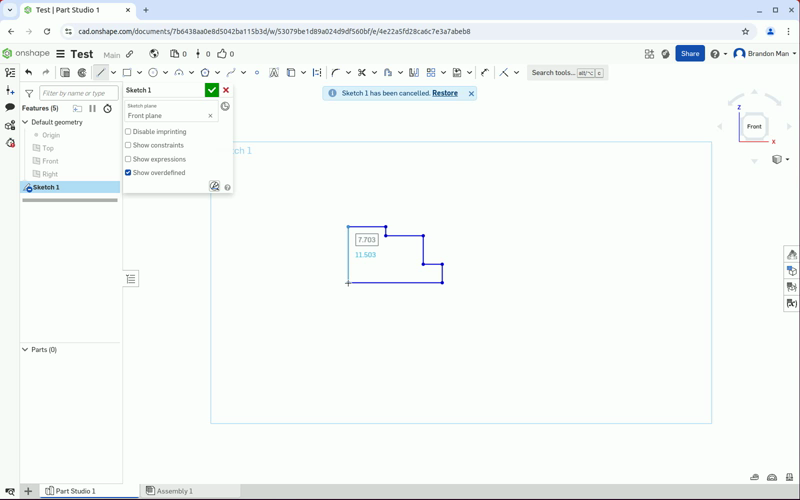
key(esc)
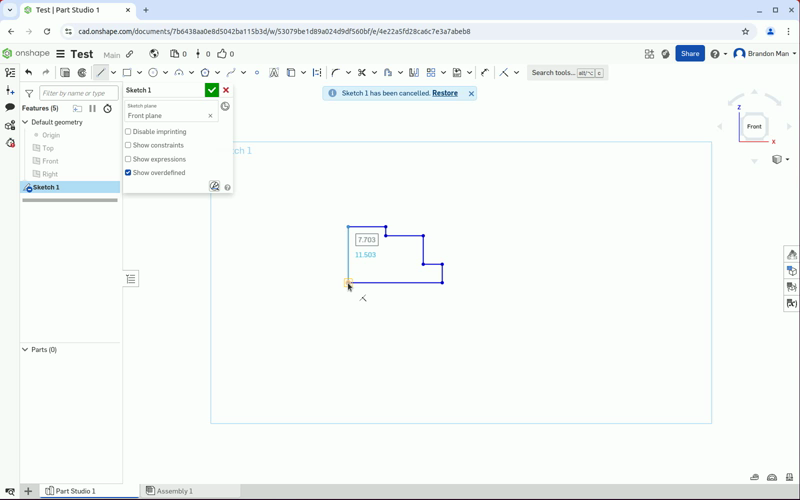
mouse_move(360, 252)
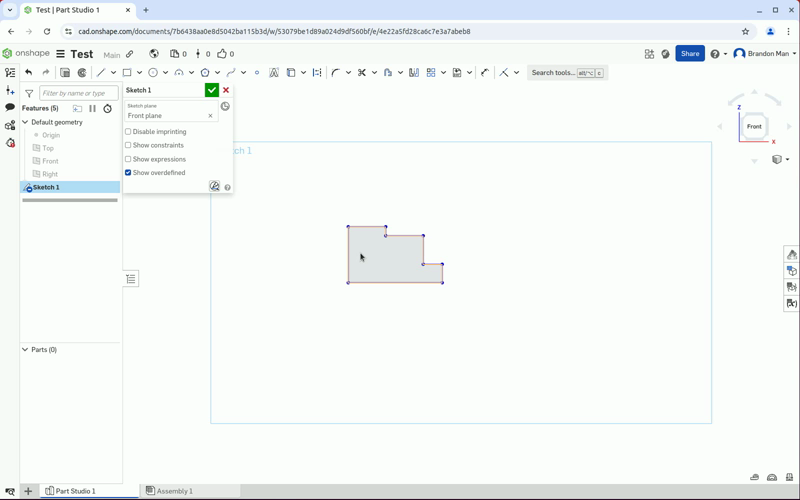
click(360, 252)
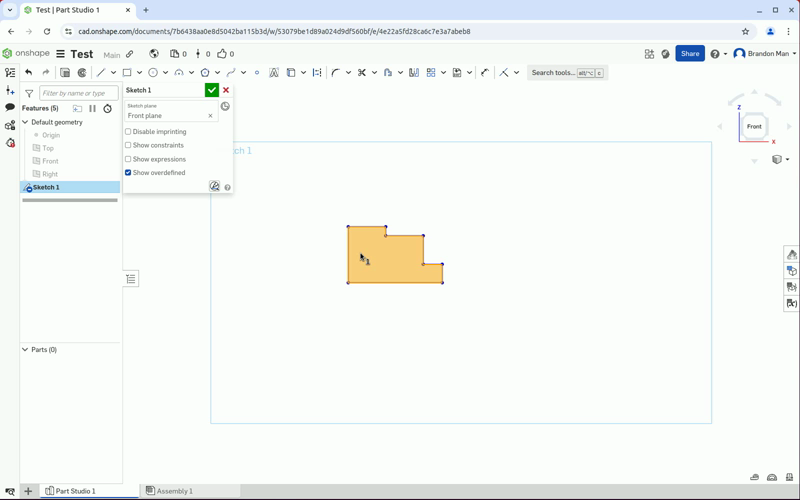
mouse_move(73, 352)
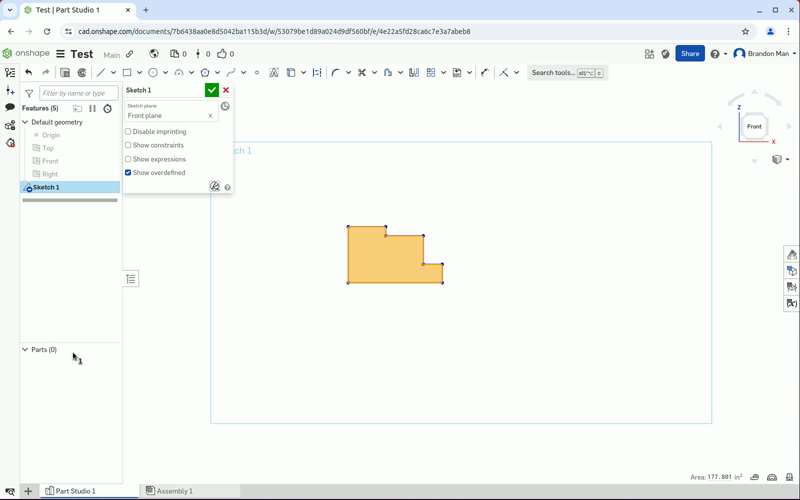
key(shift+y)
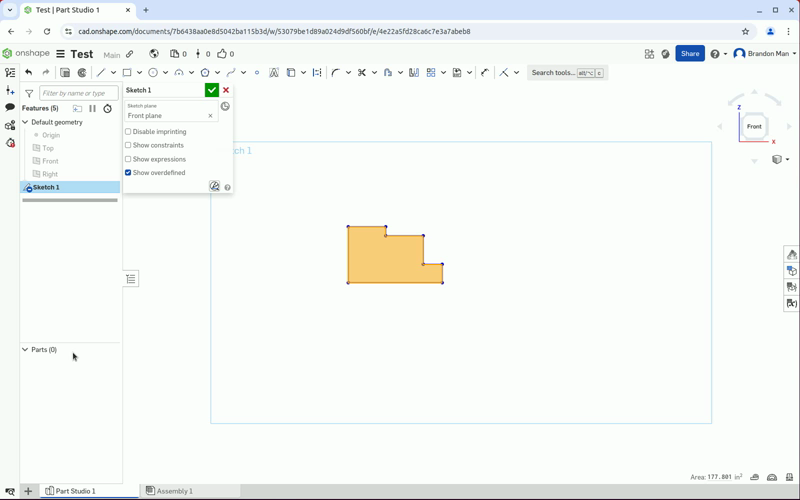
key(shift+e)
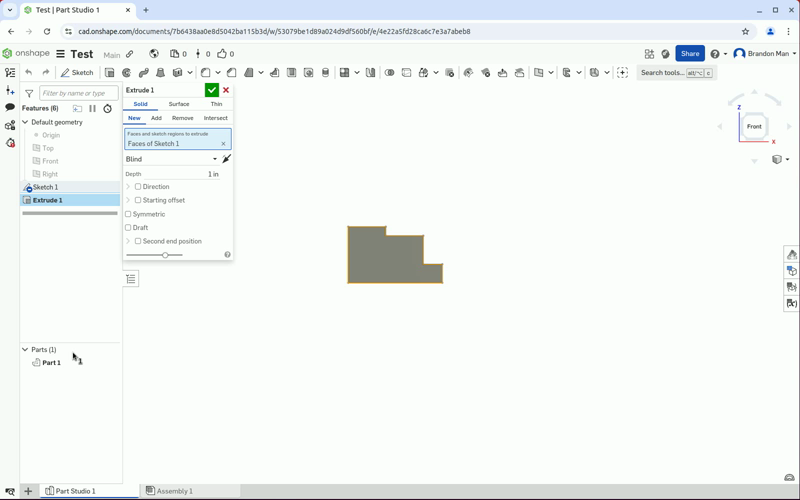
mouse_move(143, 106)
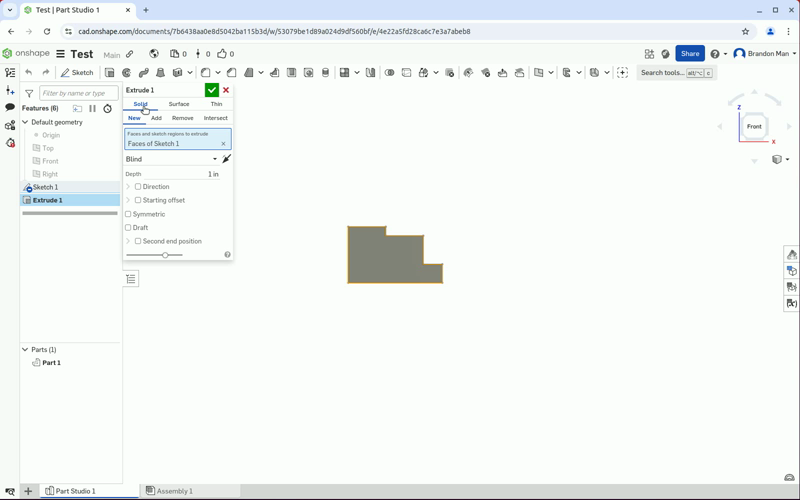
click(143, 106)
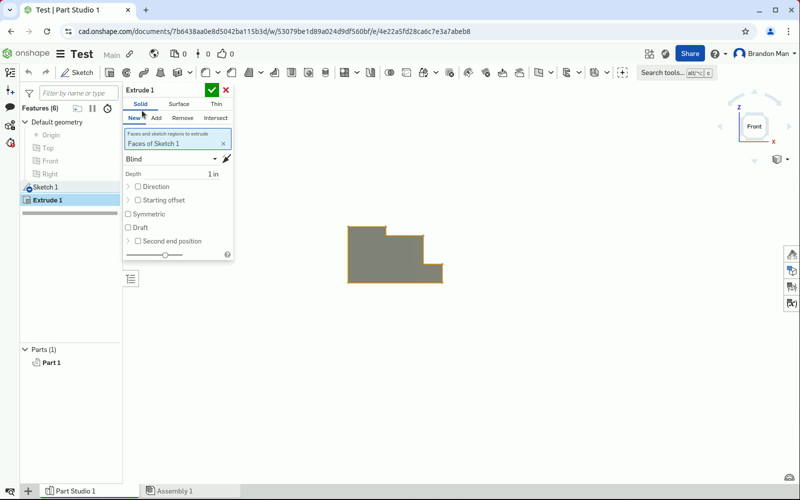
mouse_move(137, 120)
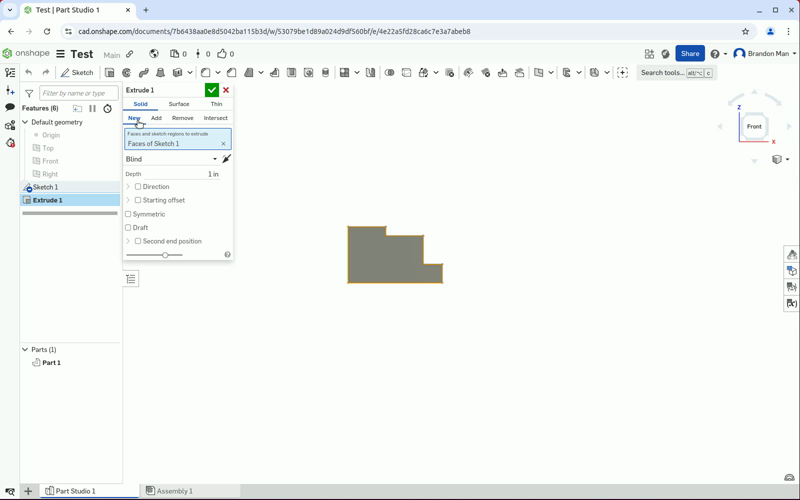
click(137, 120)
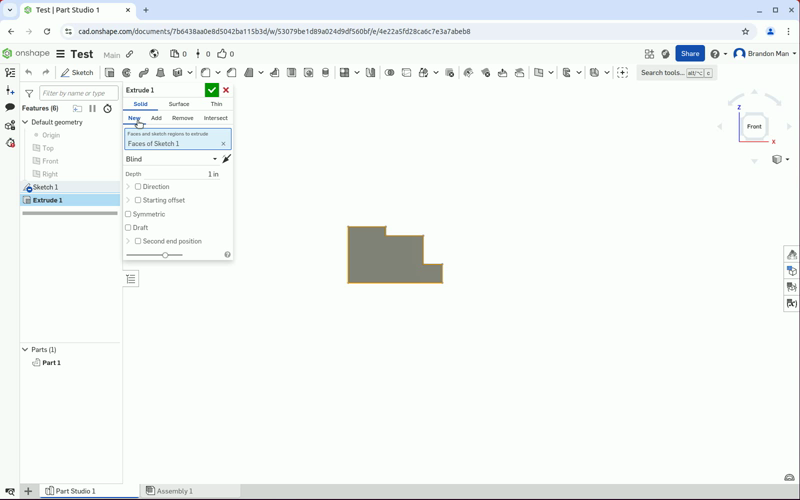
key(tab, 4)
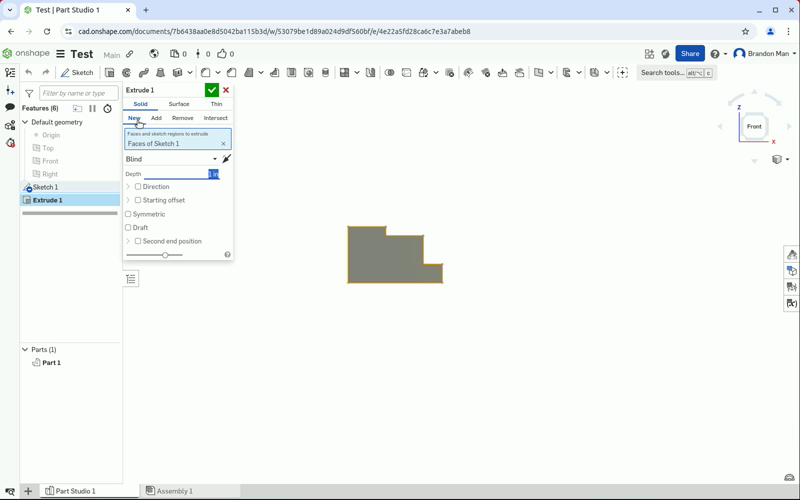
text(11.554)
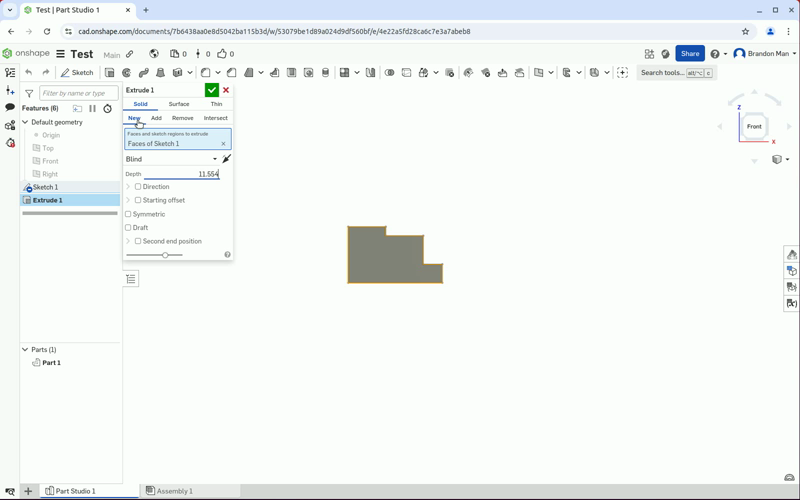
key(enter)
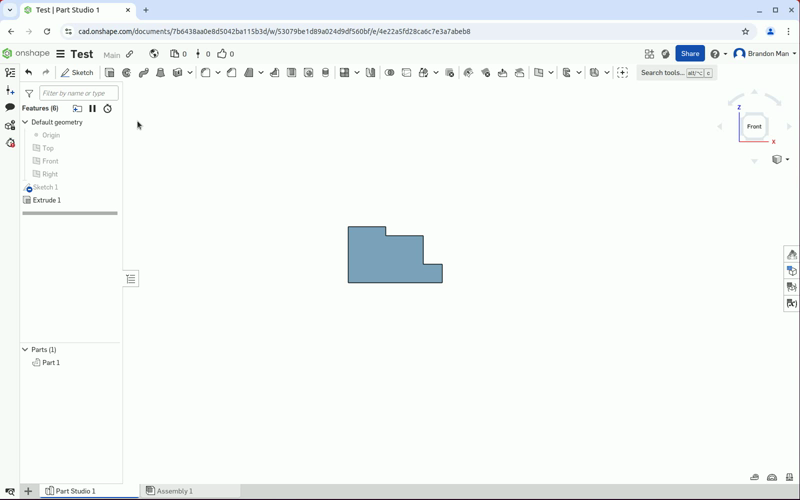
key(shift+h)
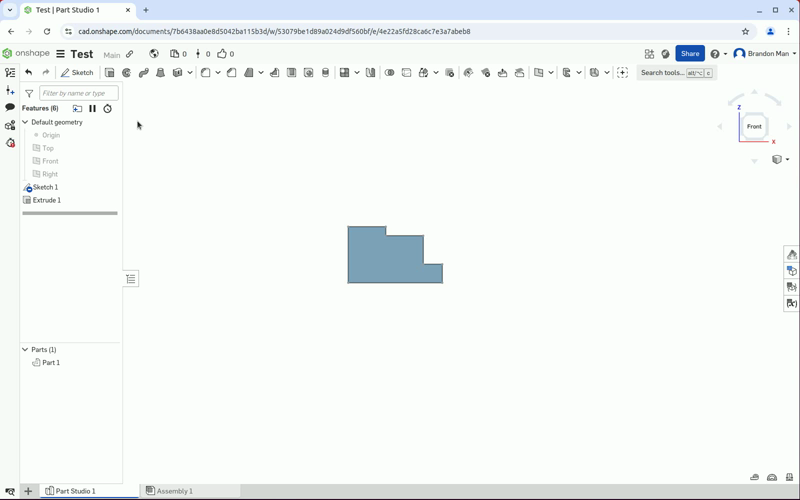
key(shift+h)
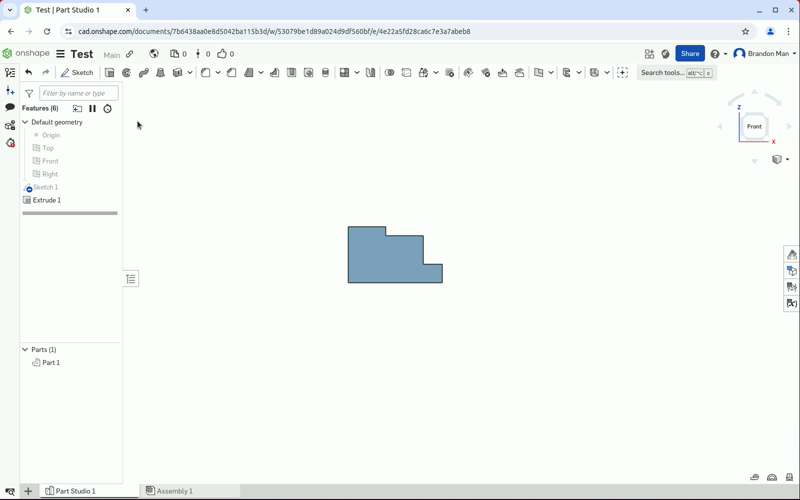
mouse_move(73, 189)
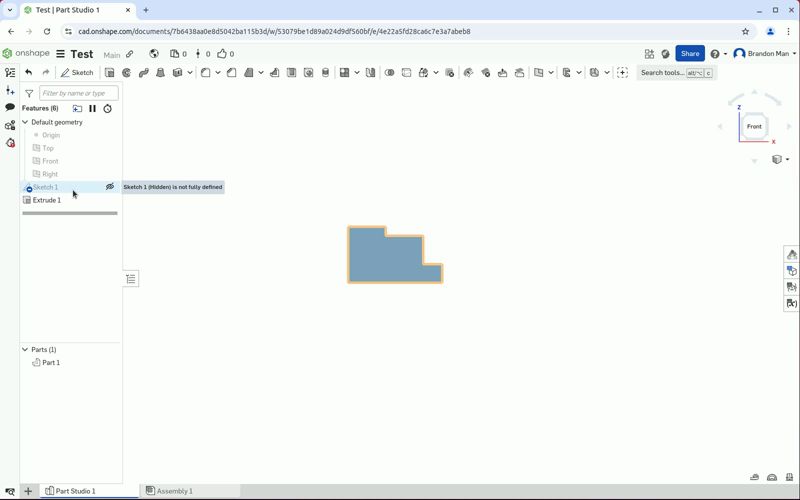
click(73, 189)
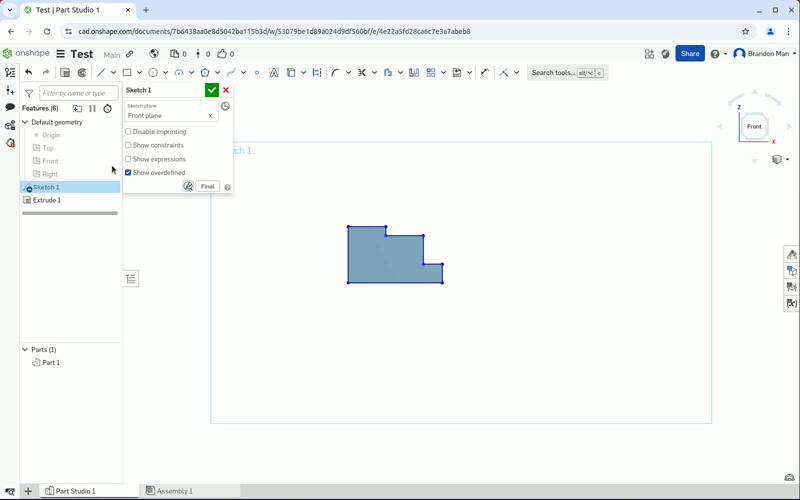
mouse_move(229, 92)
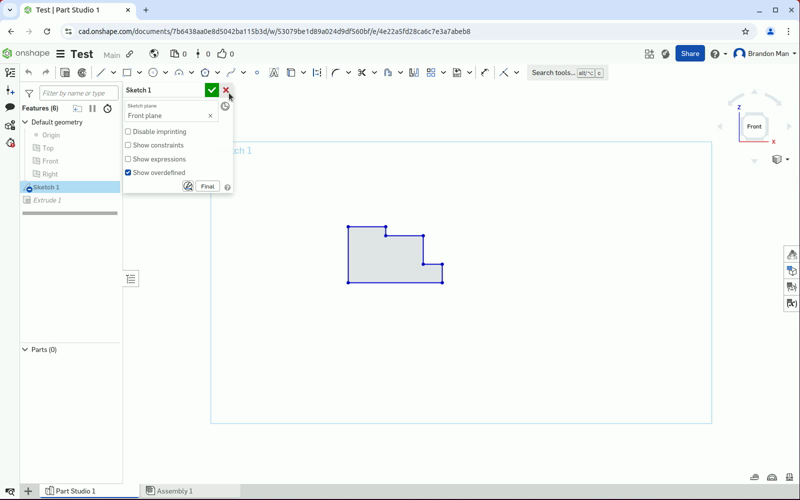
click(229, 92)
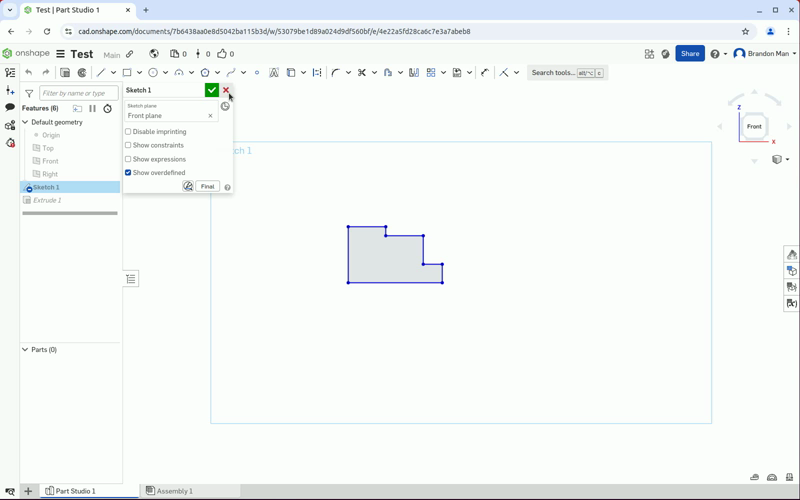
key(shift+s)
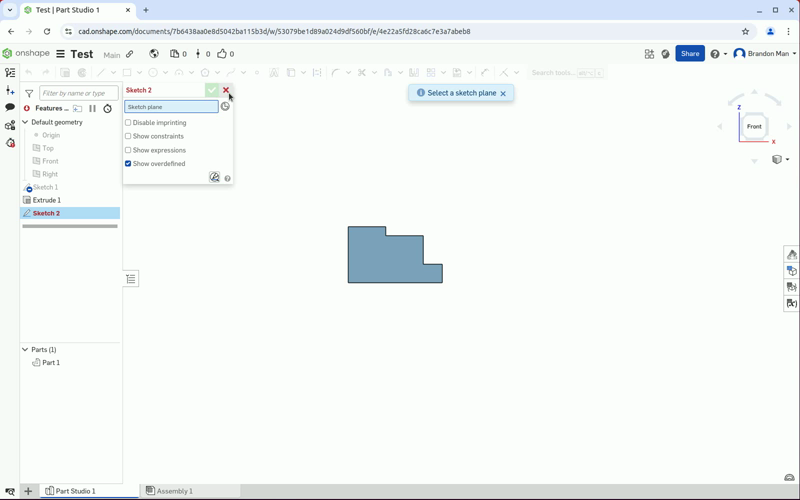
mouse_move(73, 163)
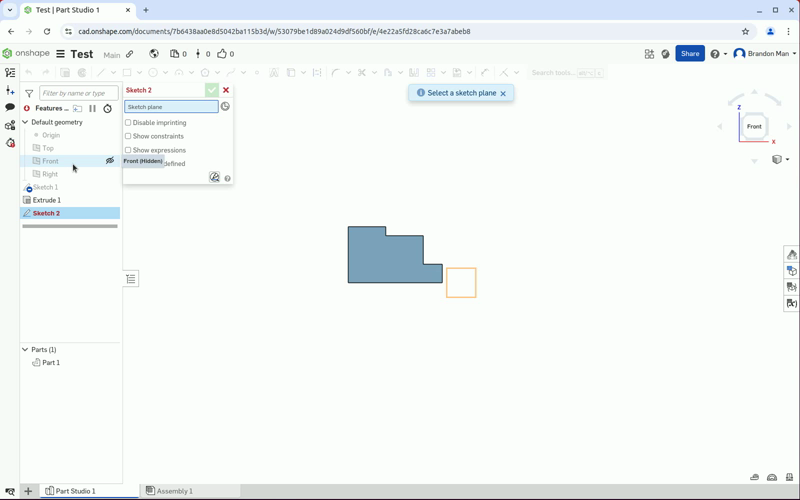
click(73, 163)
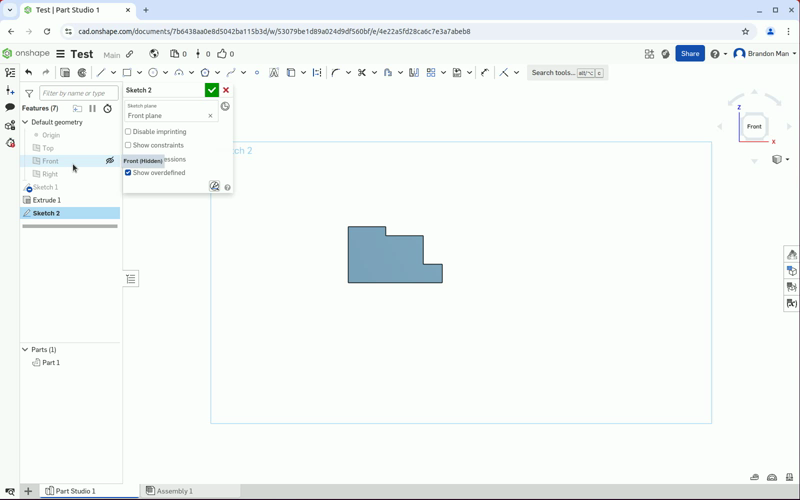
mouse_move(73, 352)
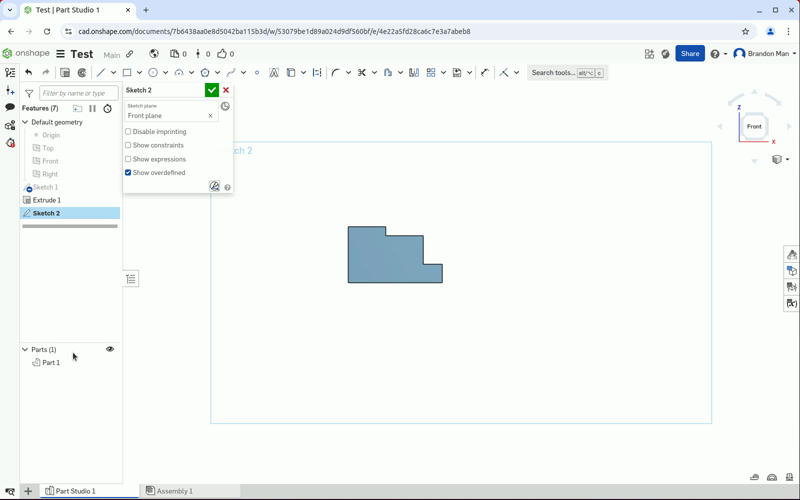
key(y)
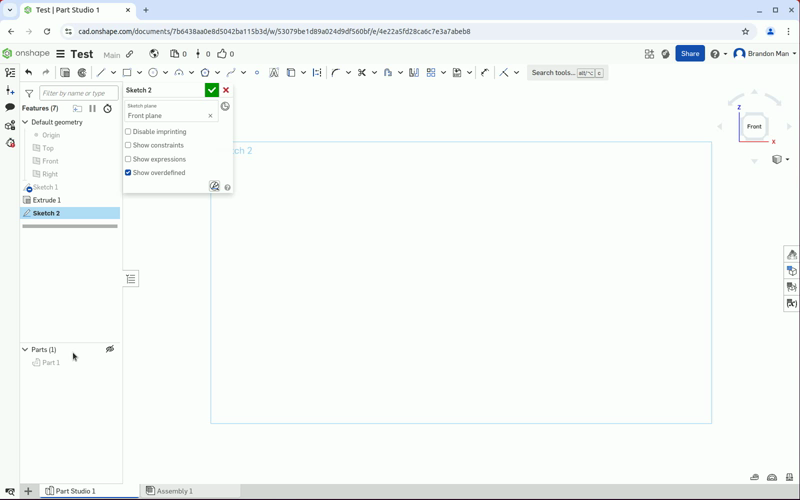
key(l)
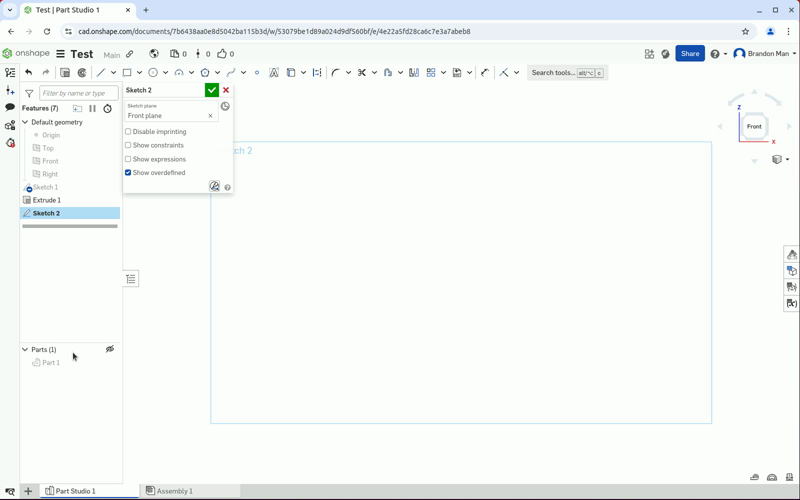
key_down(shift)
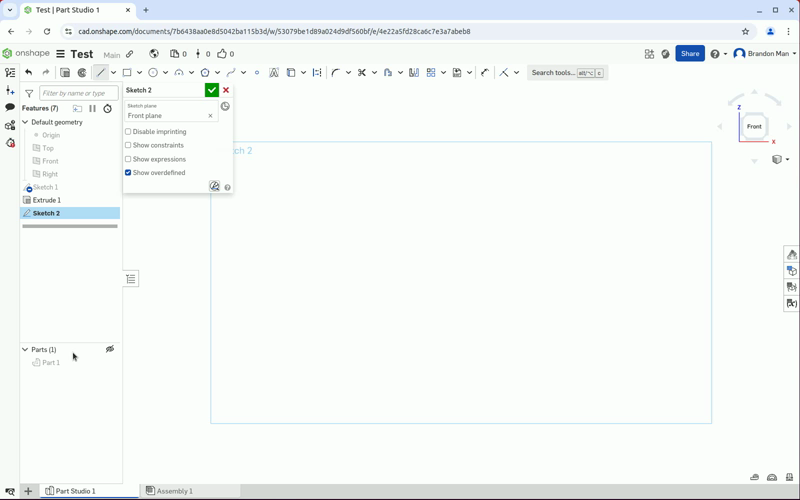
mouse_move(441, 282)
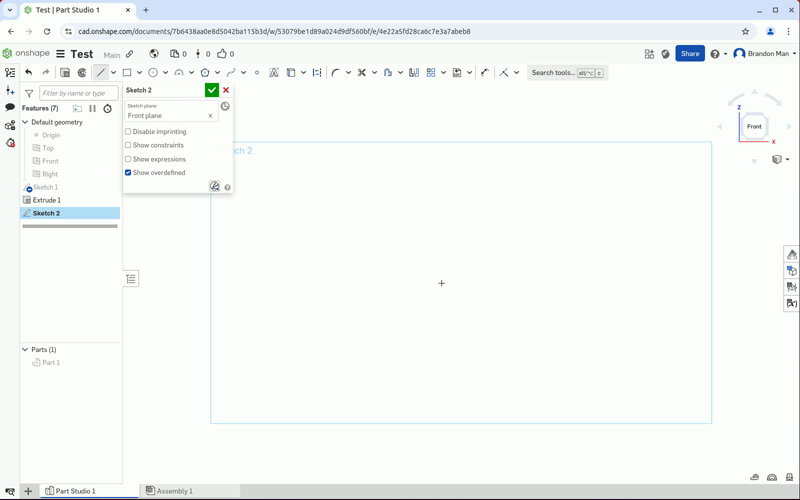
click(441, 282)
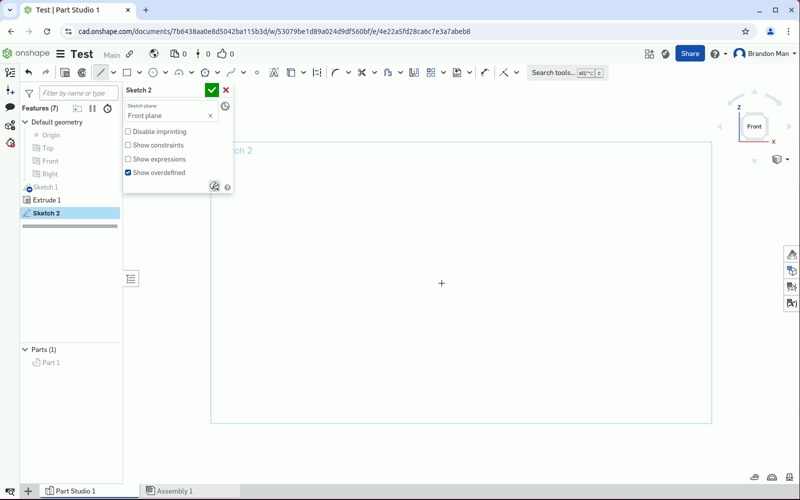
key_up(shift)
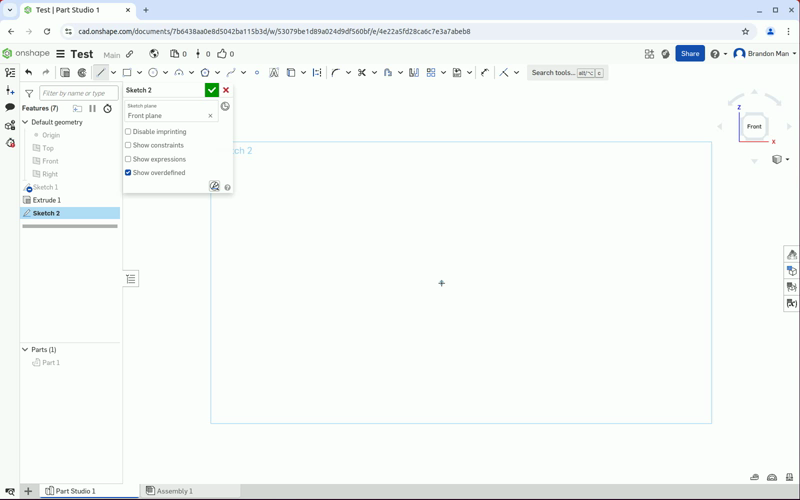
key_down(shift)
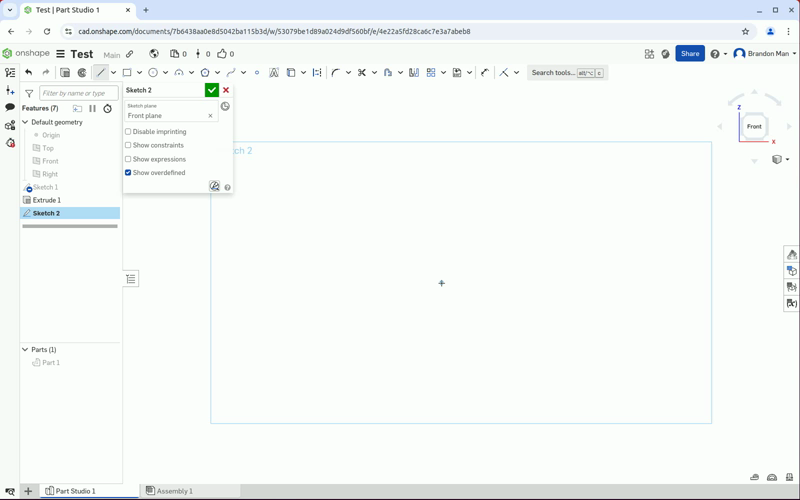
mouse_move(471, 282)
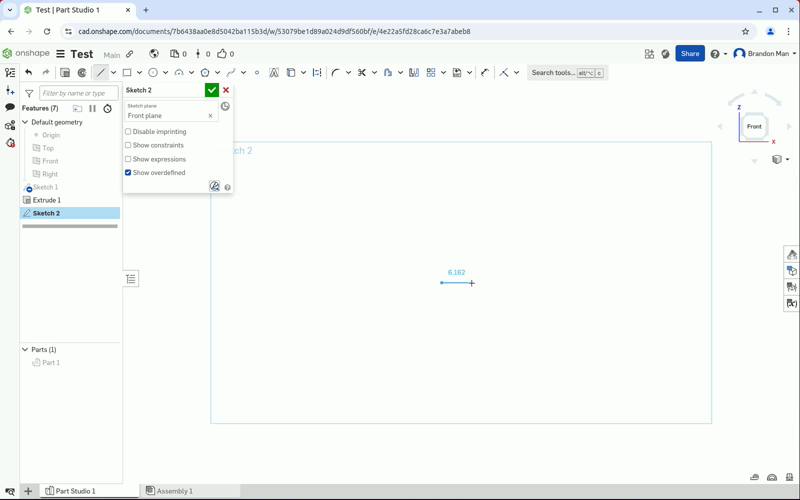
mouse_move(461, 282)
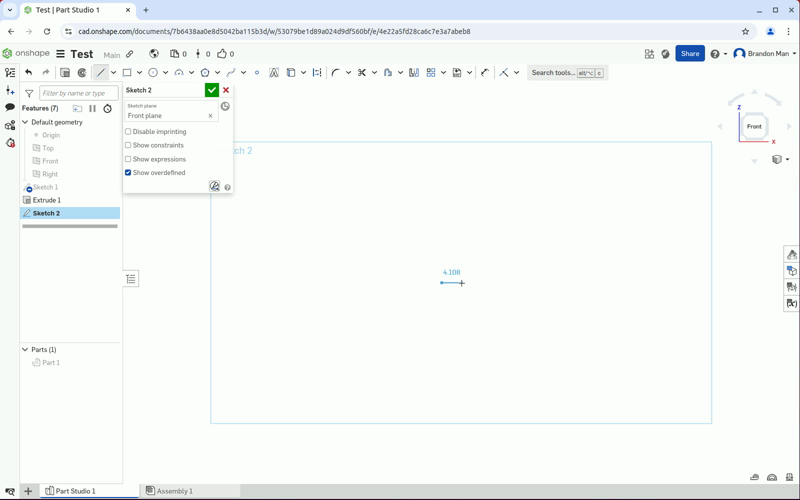
click(461, 282)
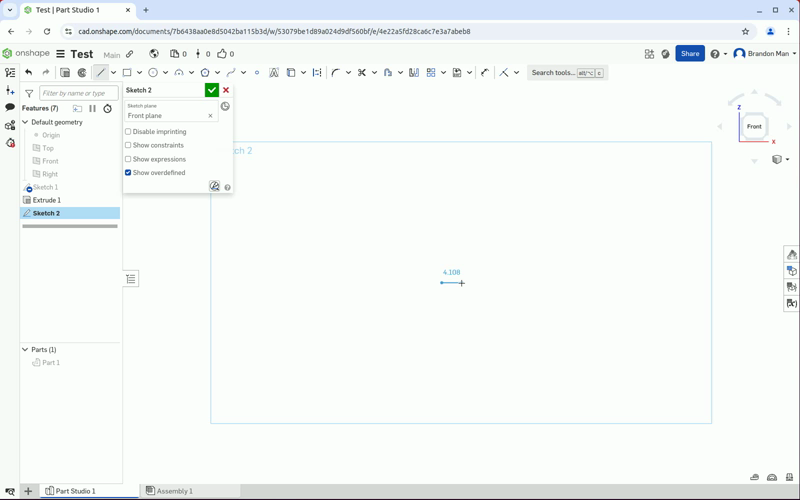
key_up(shift)
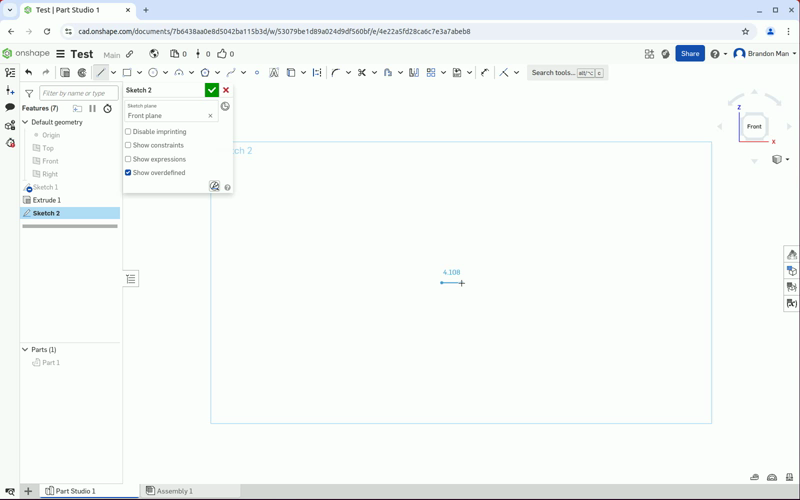
key_down(shift)
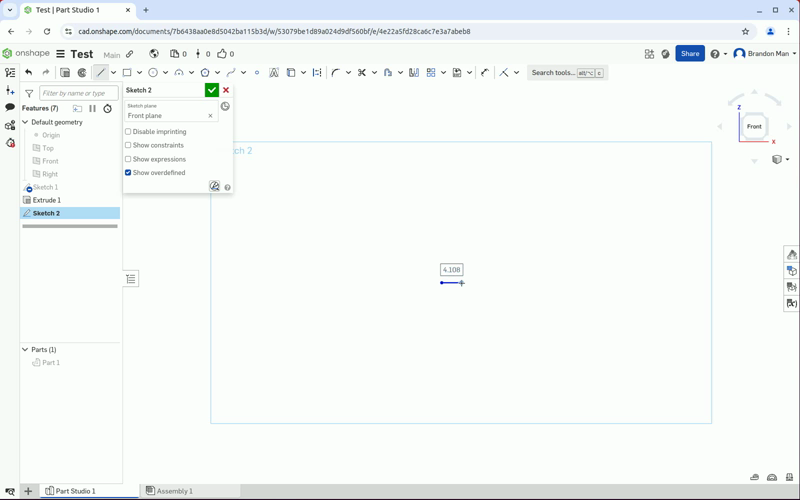
mouse_move(491, 282)
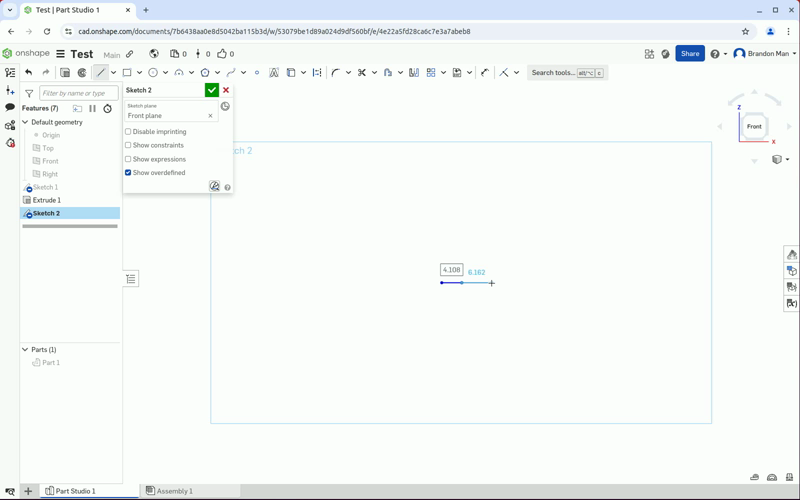
mouse_move(461, 263)
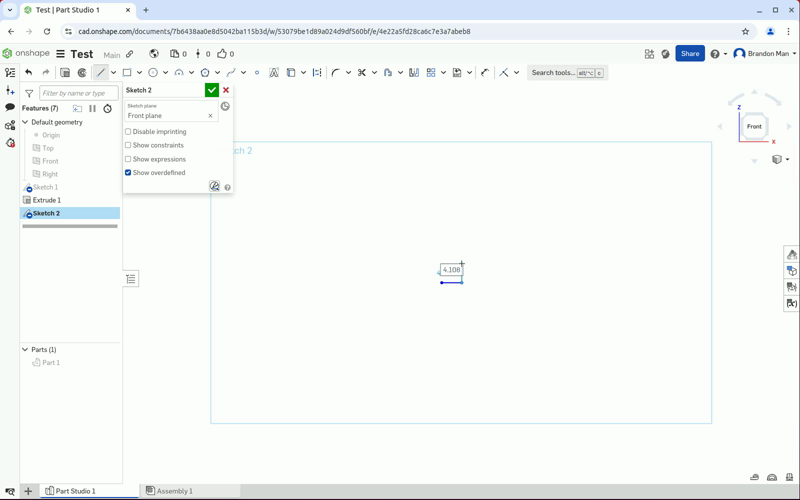
click(461, 263)
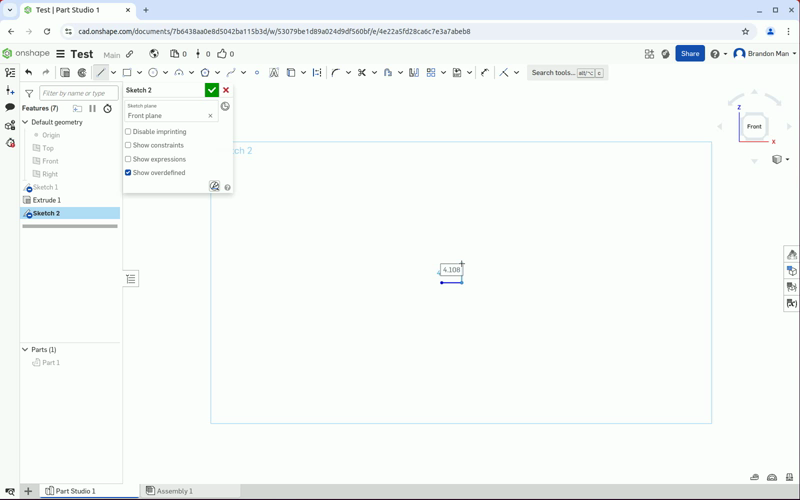
key_up(shift)
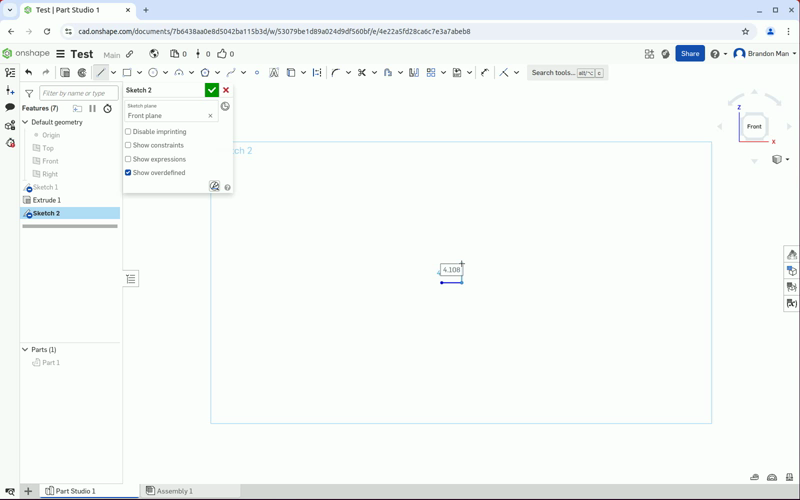
key_down(shift)
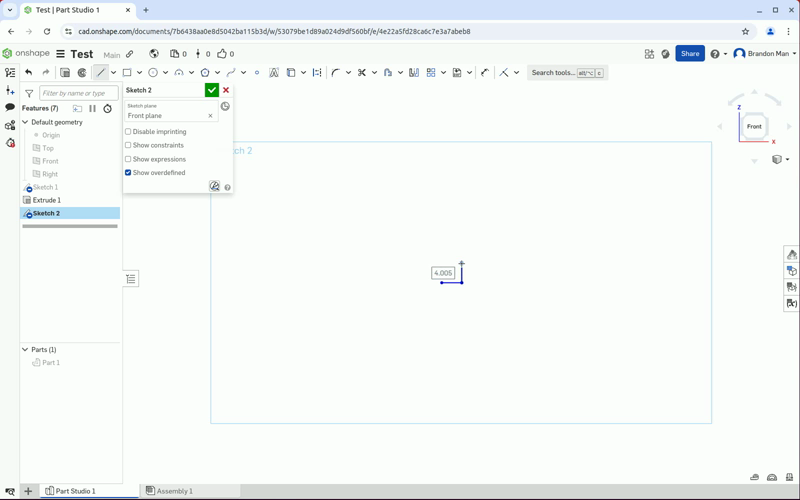
mouse_move(491, 263)
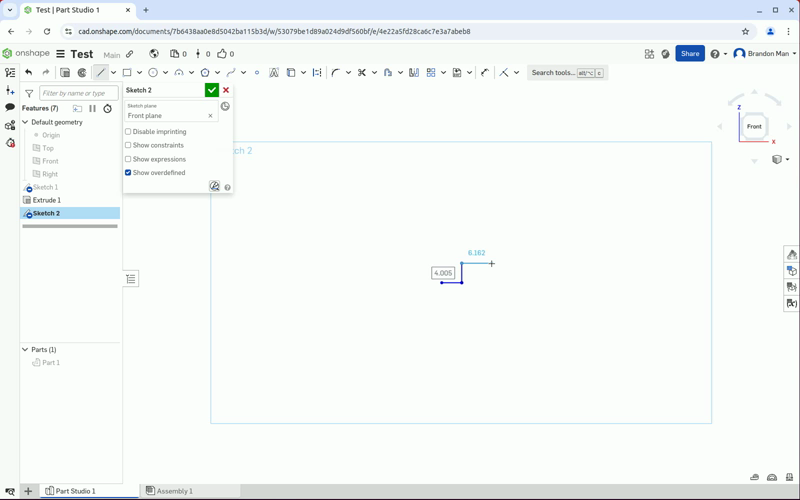
mouse_move(441, 263)
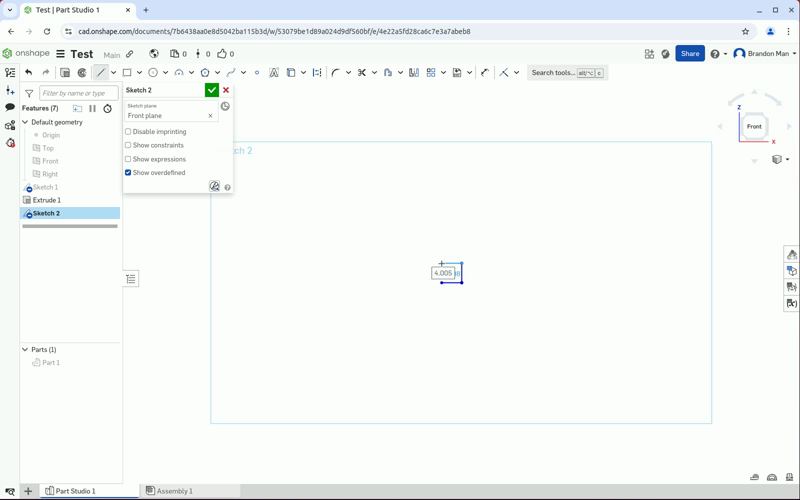
click(441, 263)
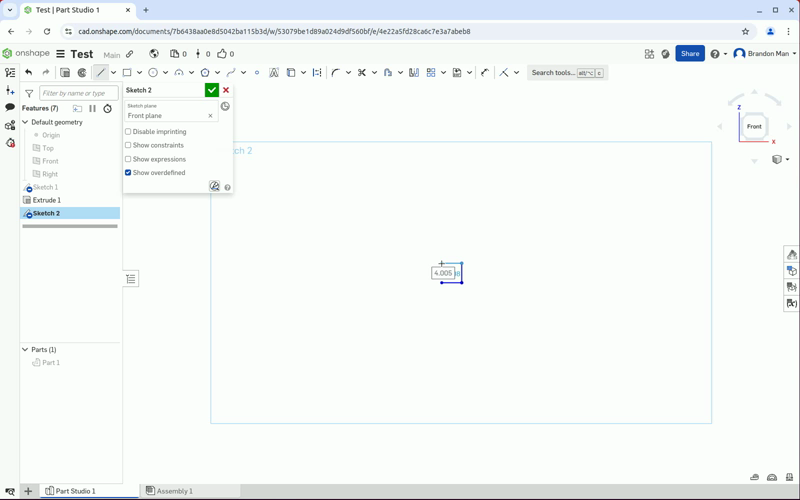
key_up(shift)
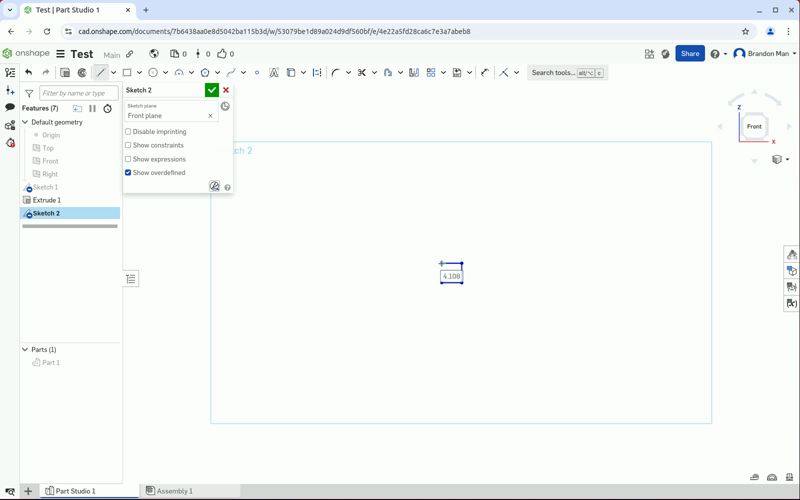
mouse_move(471, 263)
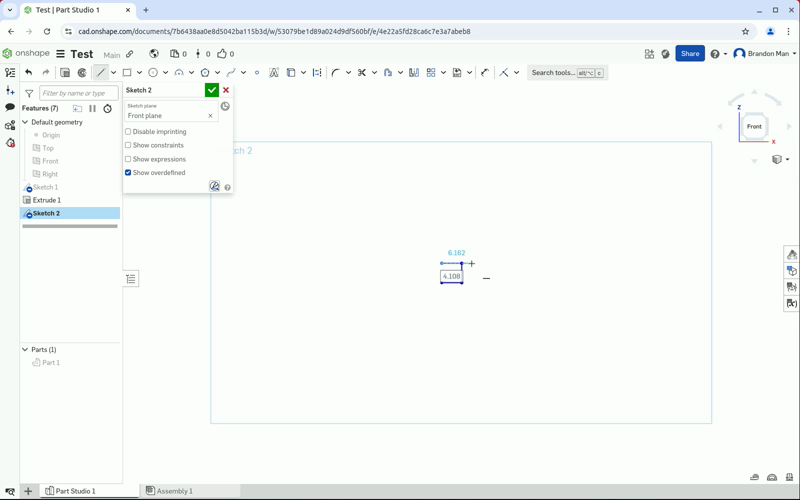
key_down(shift)
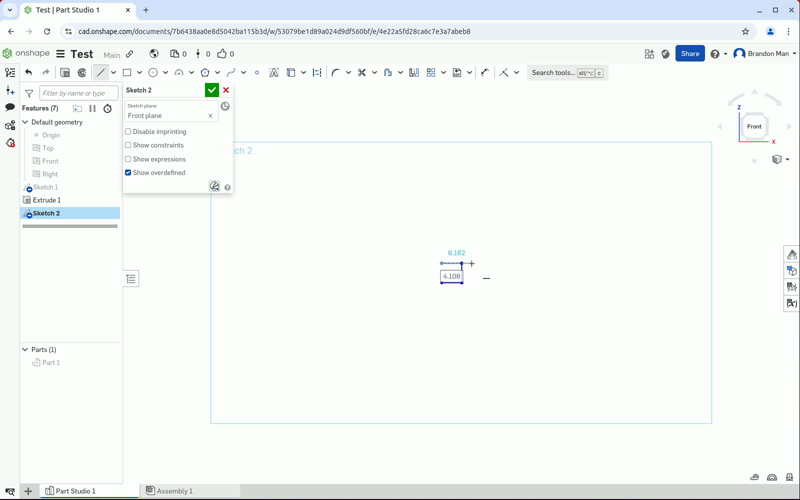
mouse_move(441, 282)
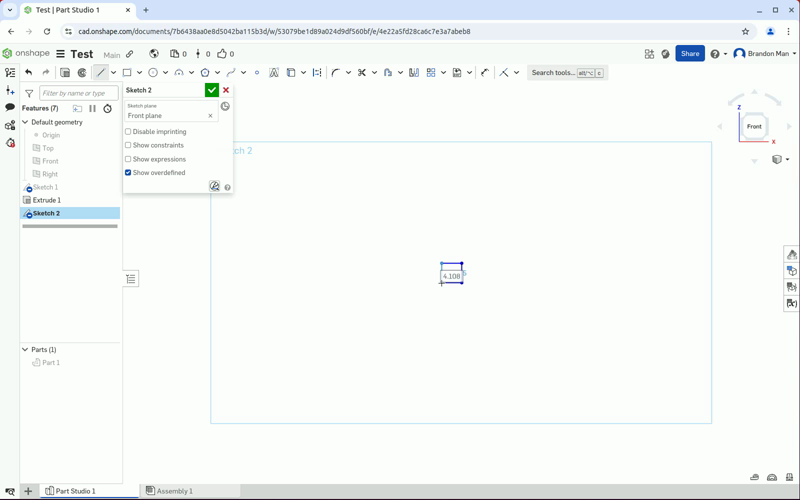
key_up(shift)
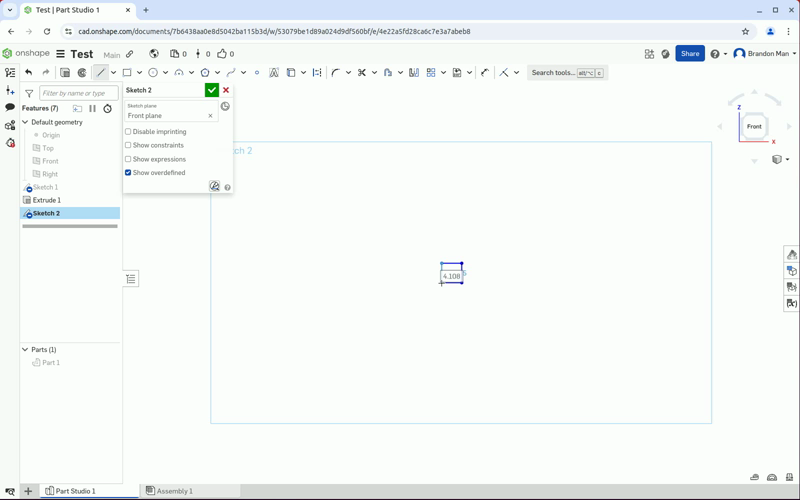
click(441, 282)
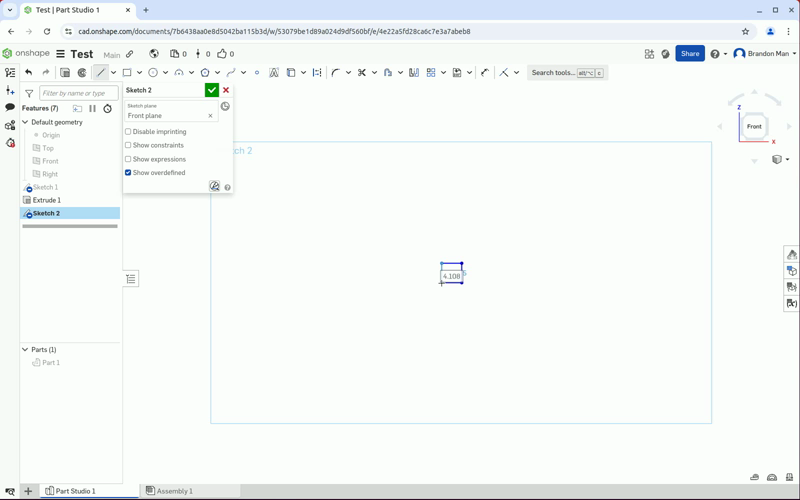
key(esc)
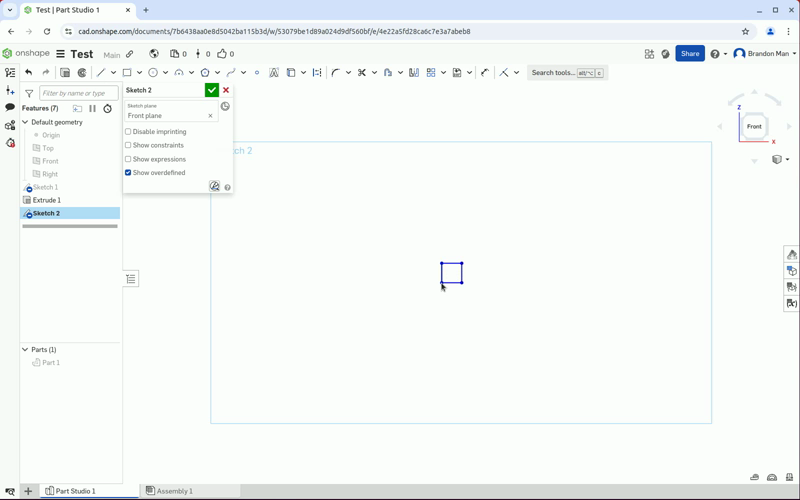
mouse_move(447, 275)
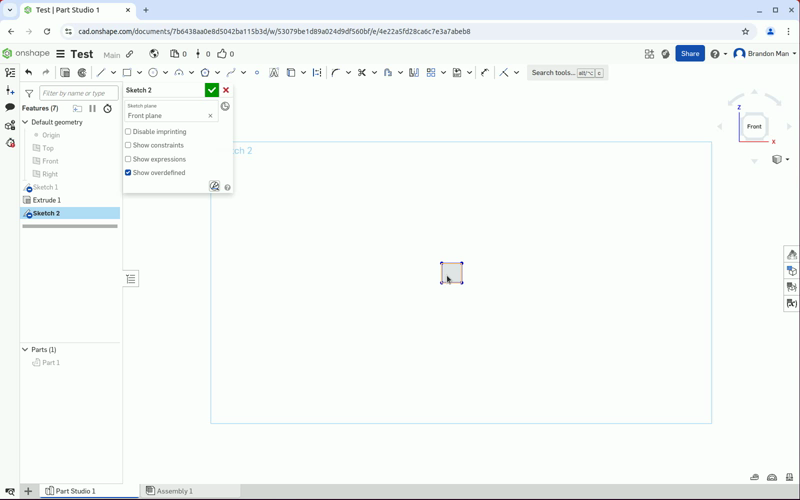
scroll(6)
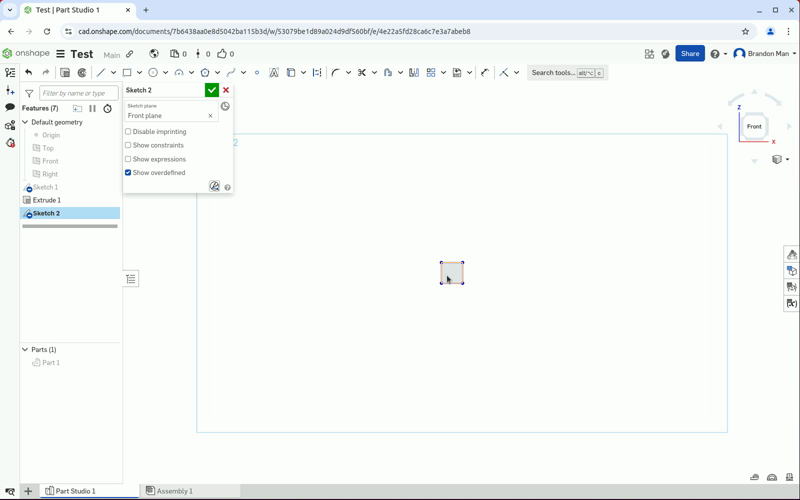
scroll(6)
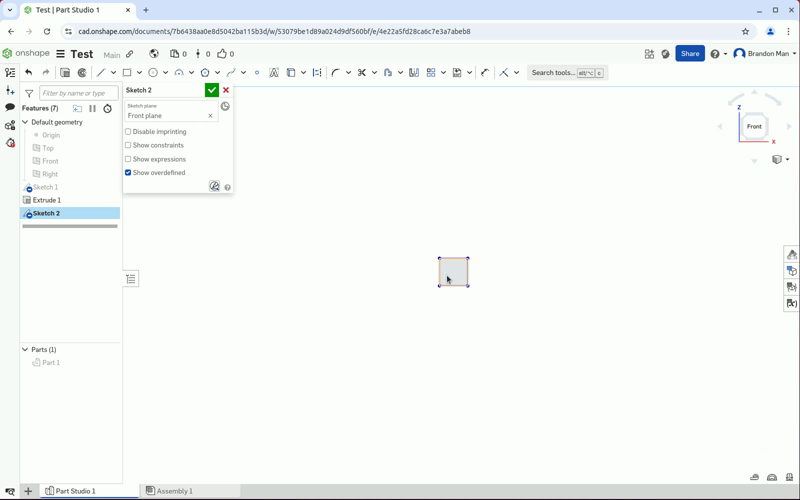
scroll(6)
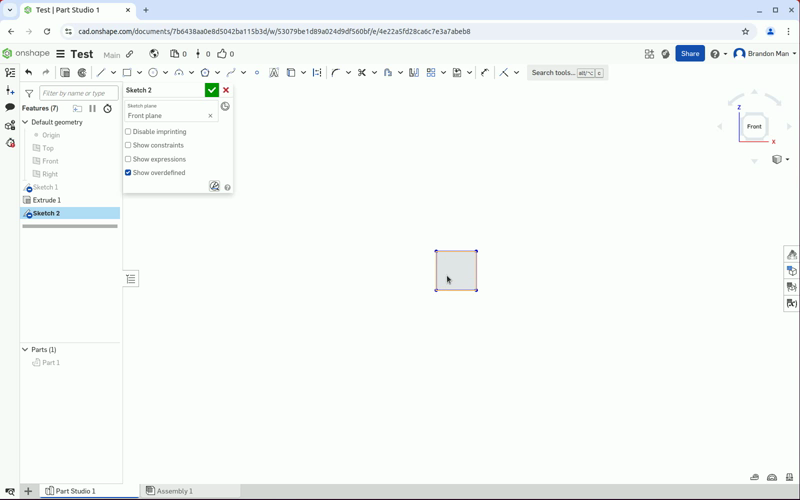
scroll(6)
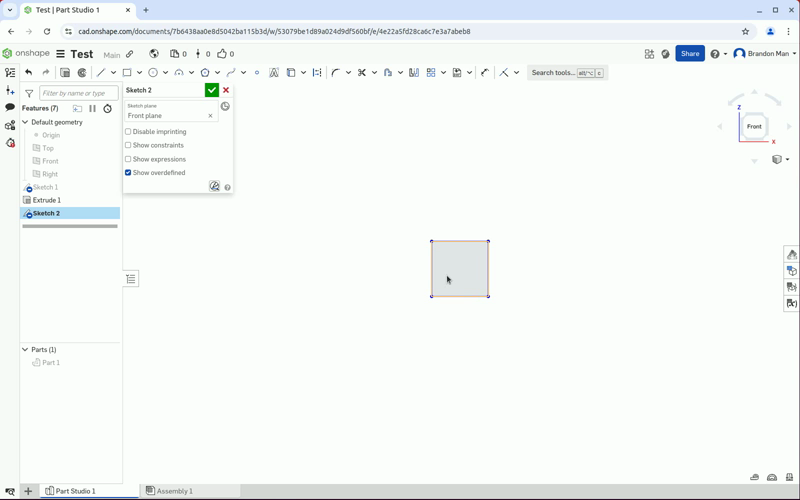
scroll(6)
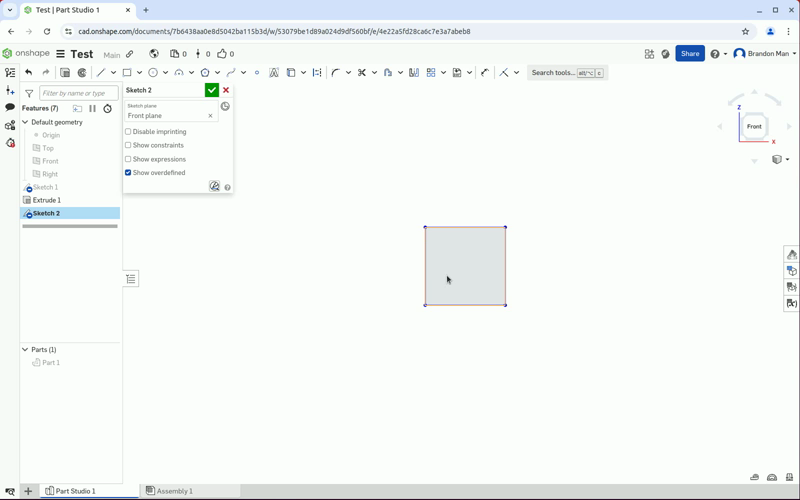
scroll(6)
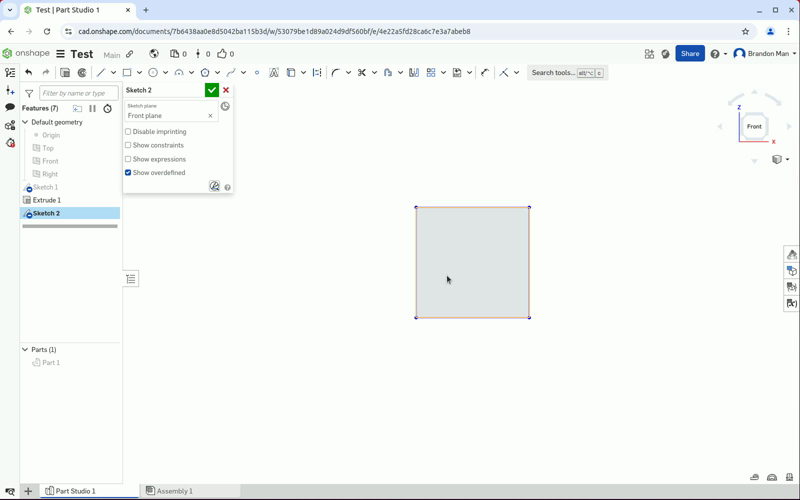
scroll(6)
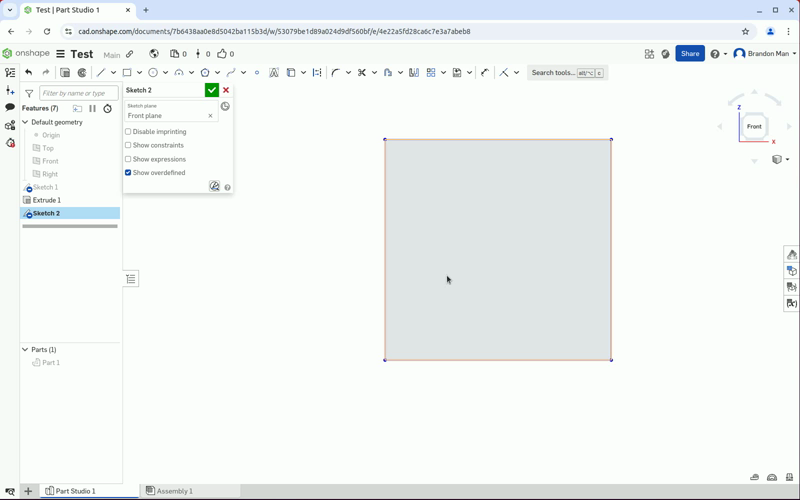
click(447, 275)
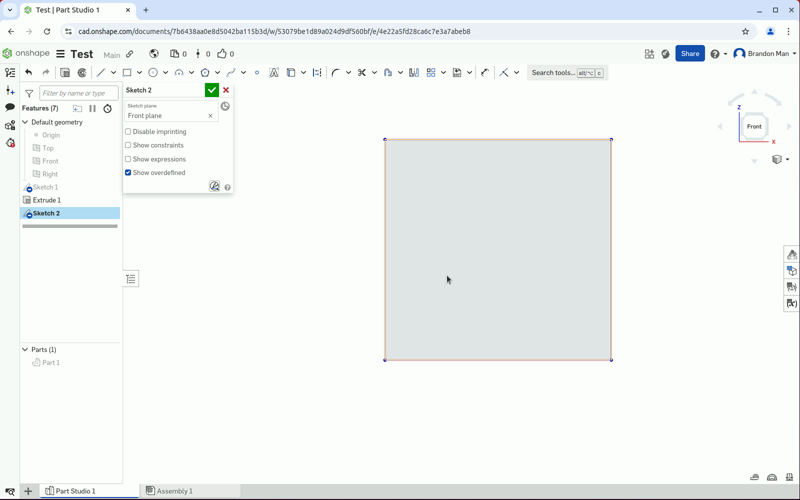
scroll(-6)
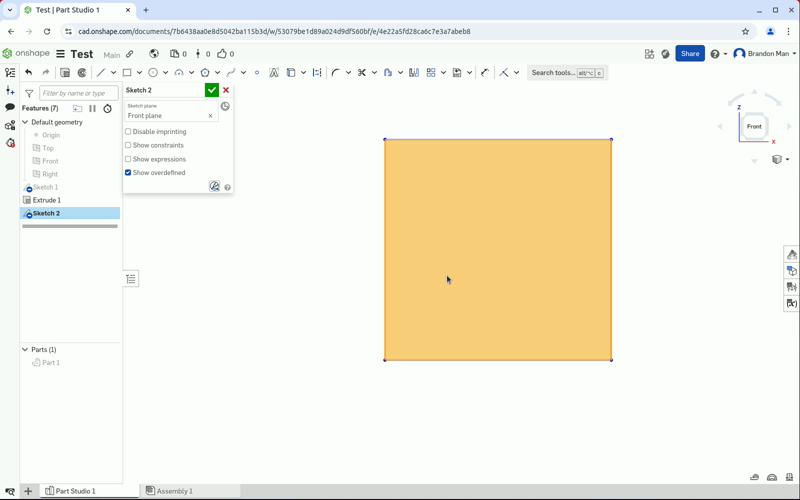
scroll(-6)
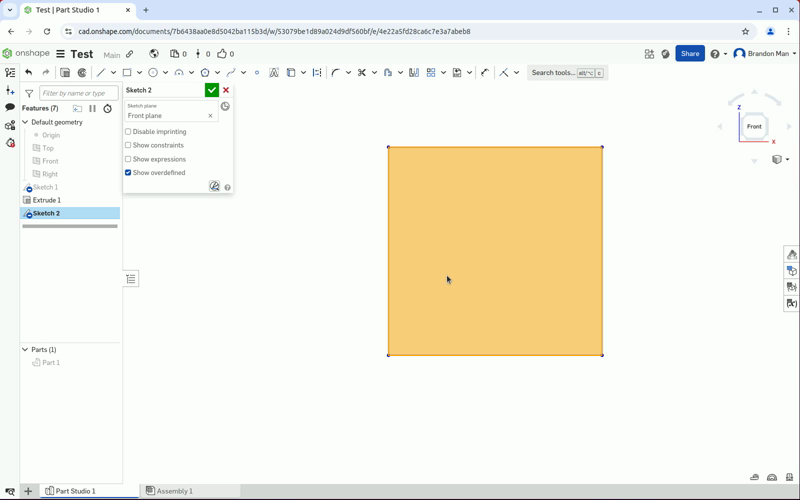
scroll(-6)
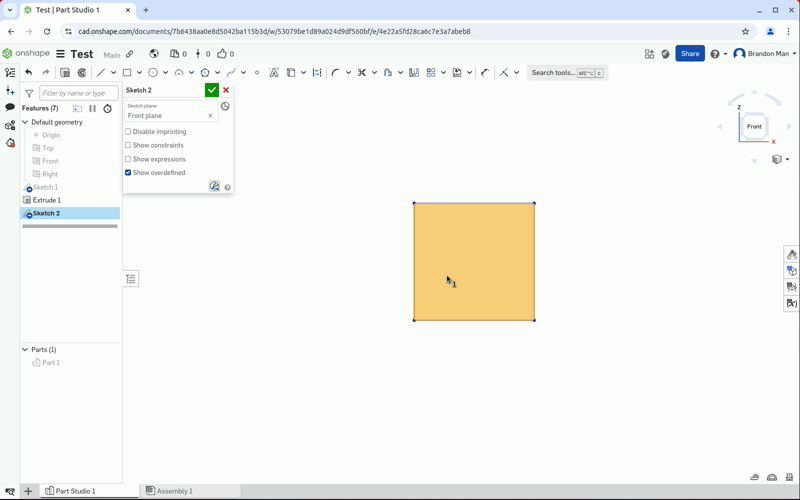
scroll(-6)
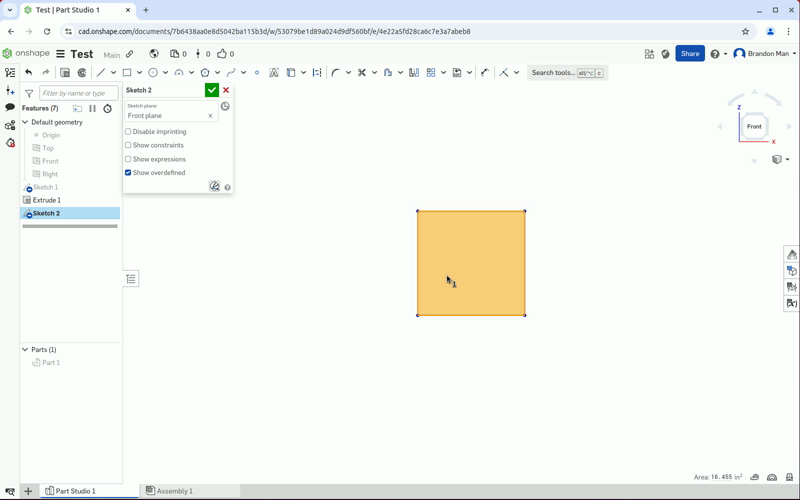
scroll(-6)
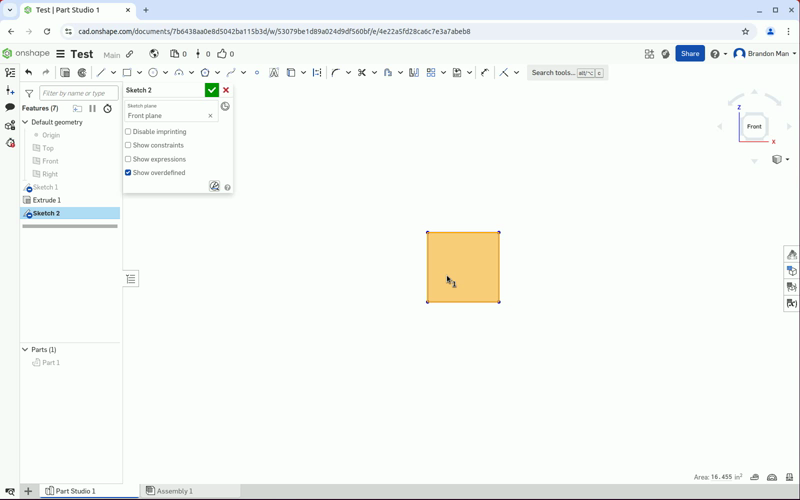
scroll(-6)
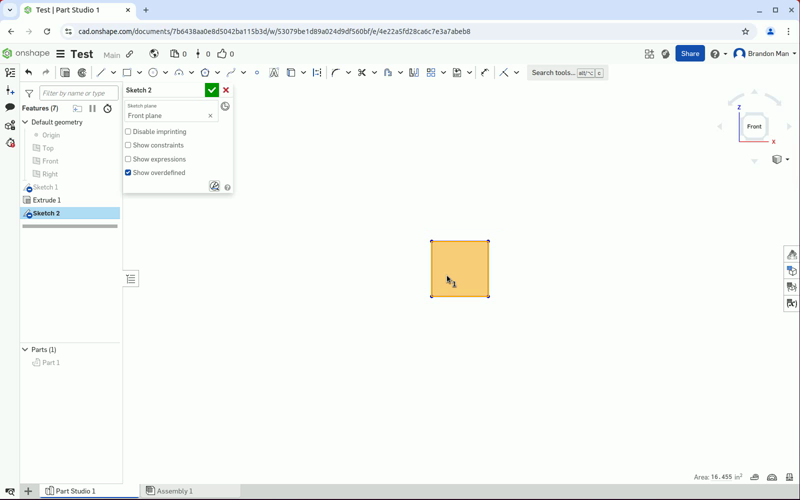
scroll(-6)
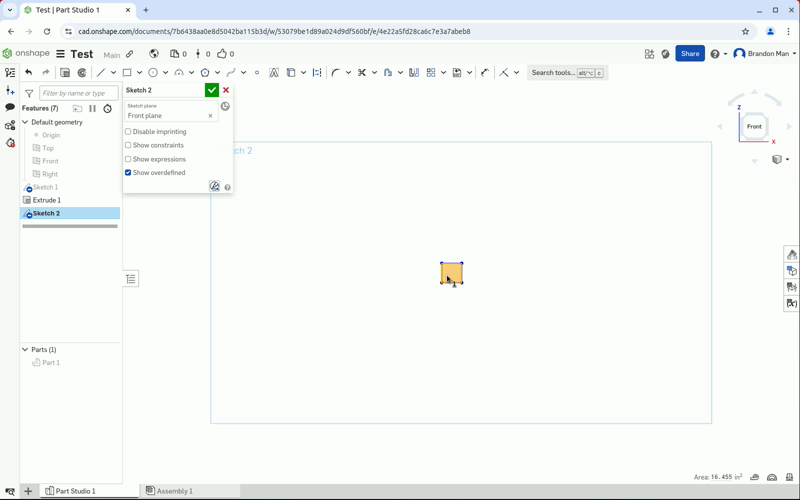
mouse_move(73, 352)
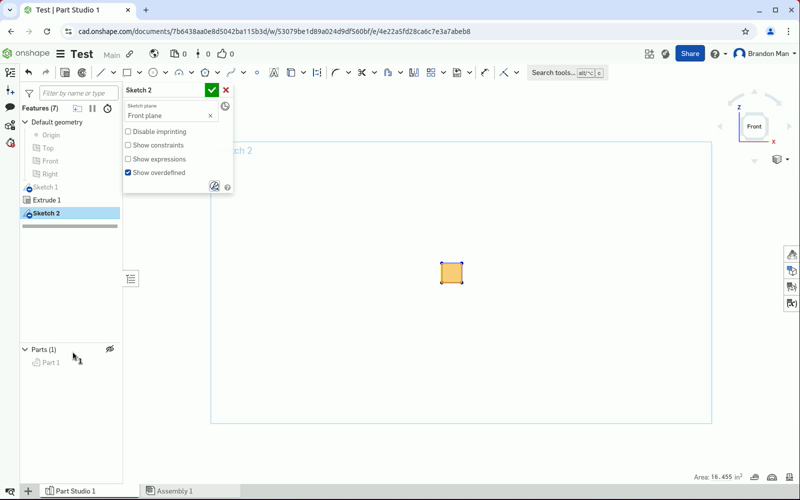
key(shift+y)
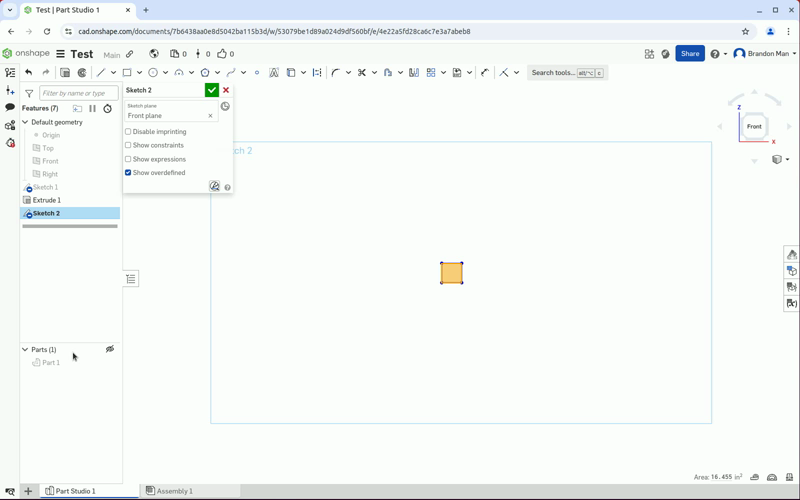
key(shift+e)
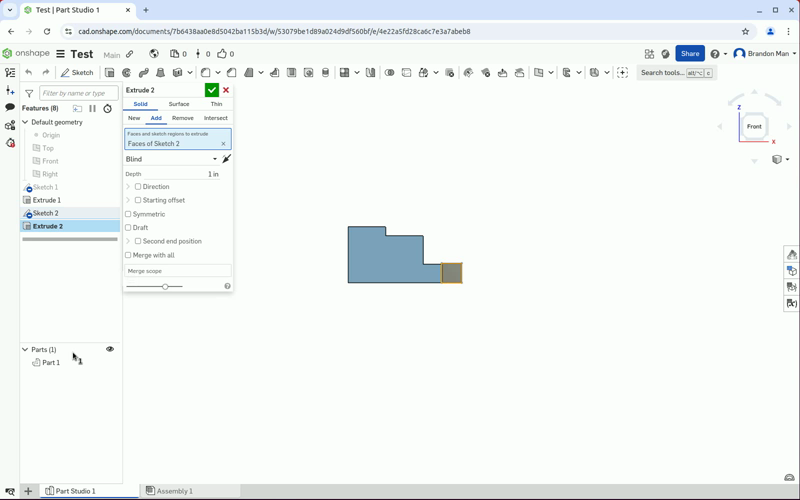
mouse_move(143, 106)
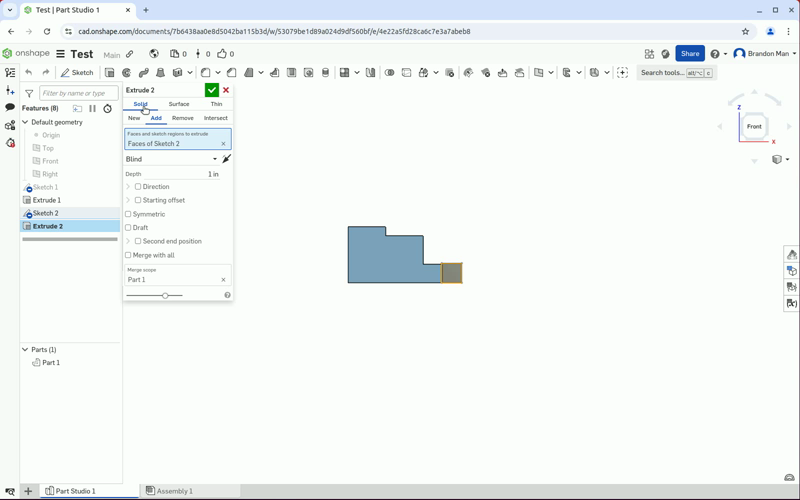
click(143, 106)
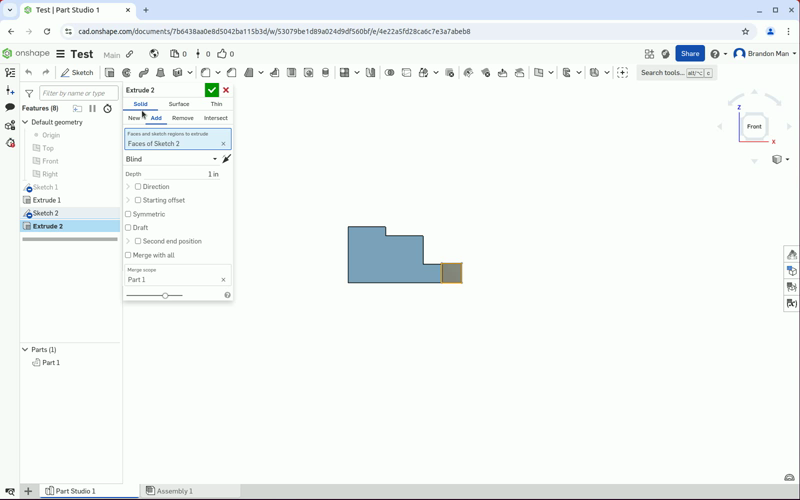
mouse_move(137, 120)
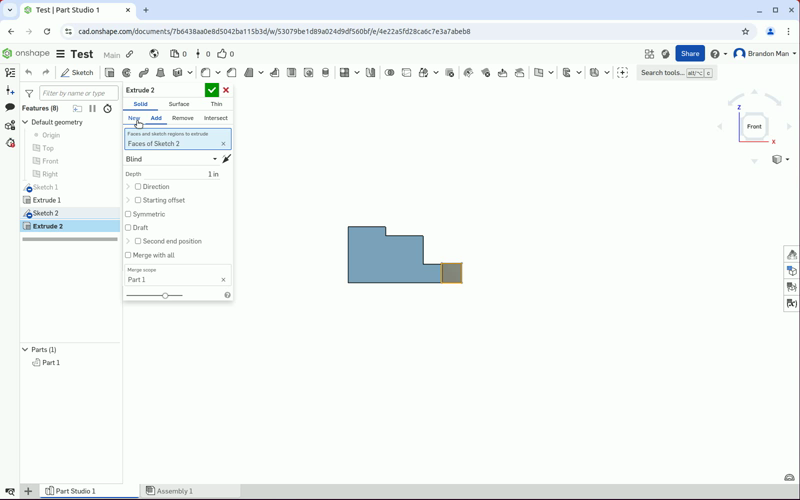
click(137, 120)
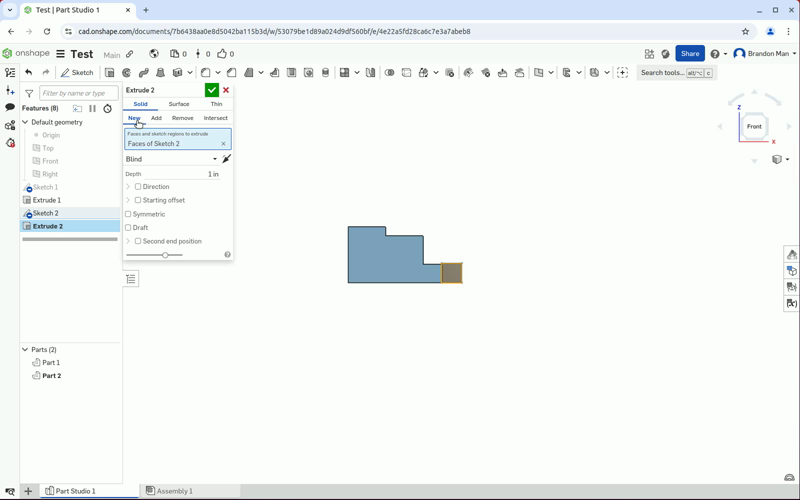
key(tab, 4)
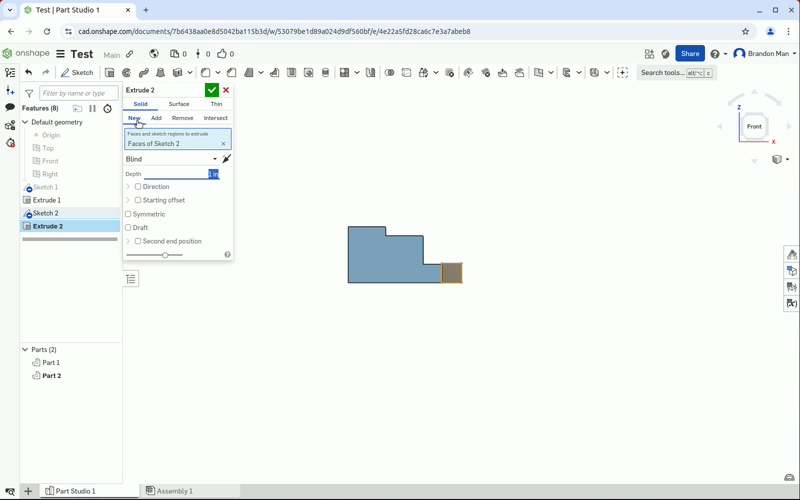
text(7.703)
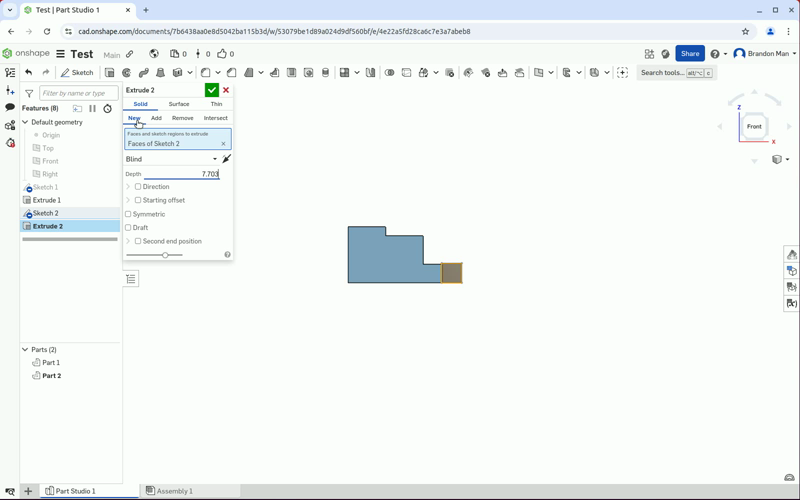
key(enter)
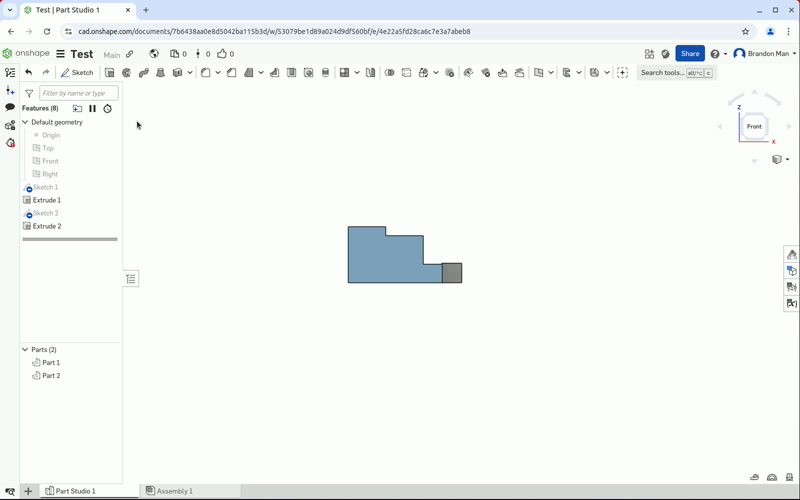
key(shift+h)
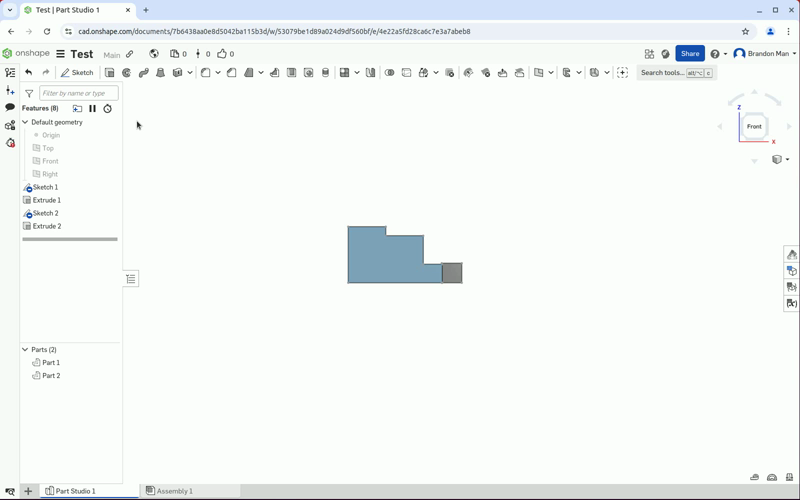
key(shift+h)
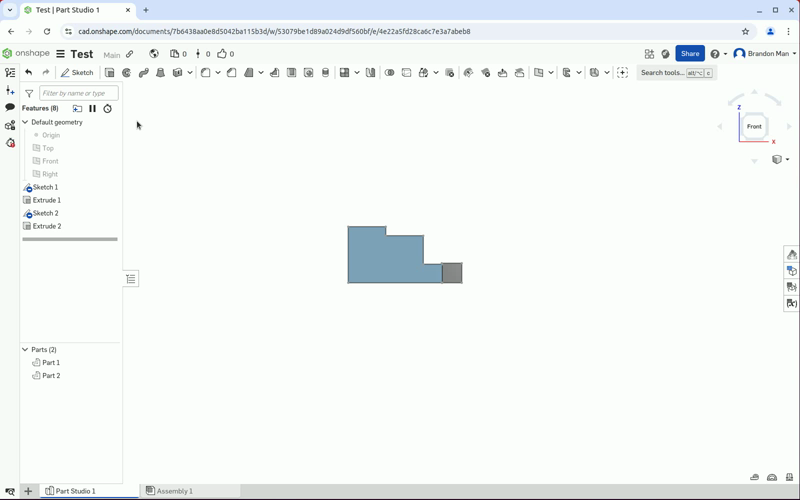
key(shift+7)
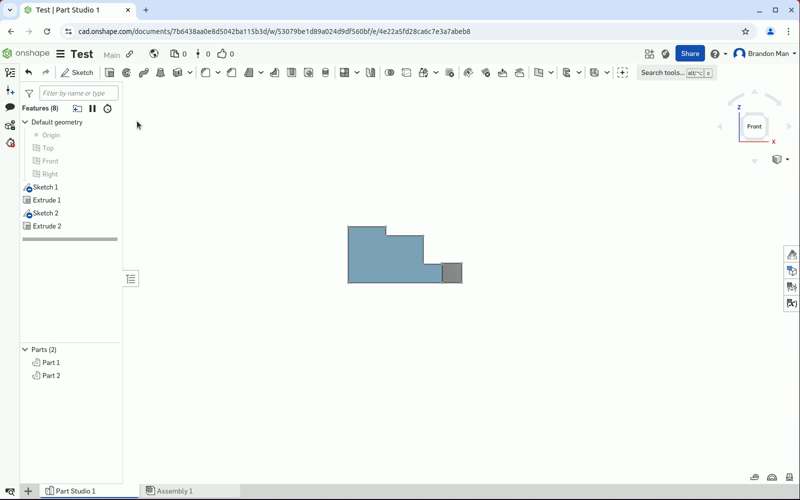
key(left, 2)
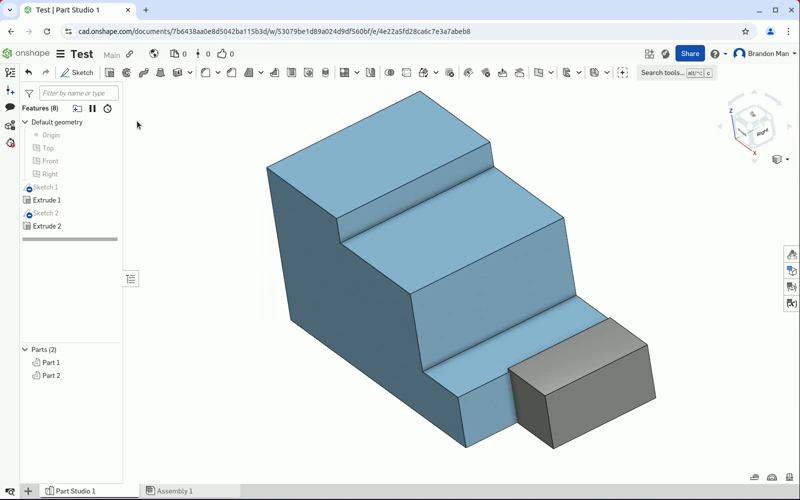
key(down, 2)
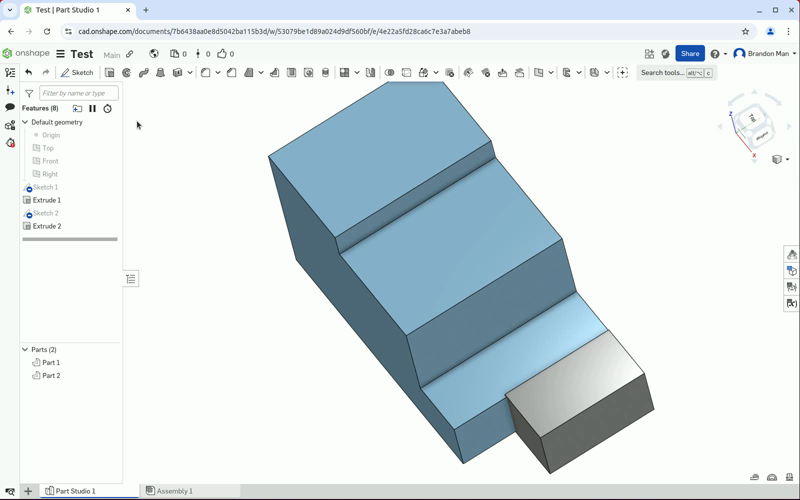
key(up, 2)
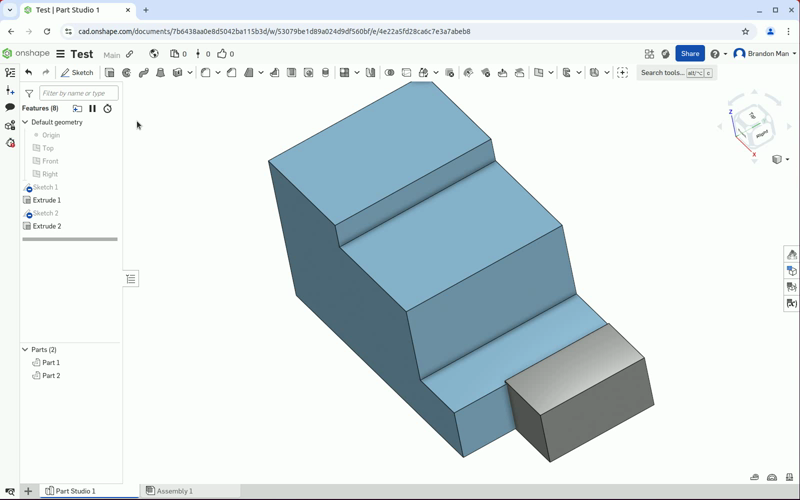
key(right, 2)
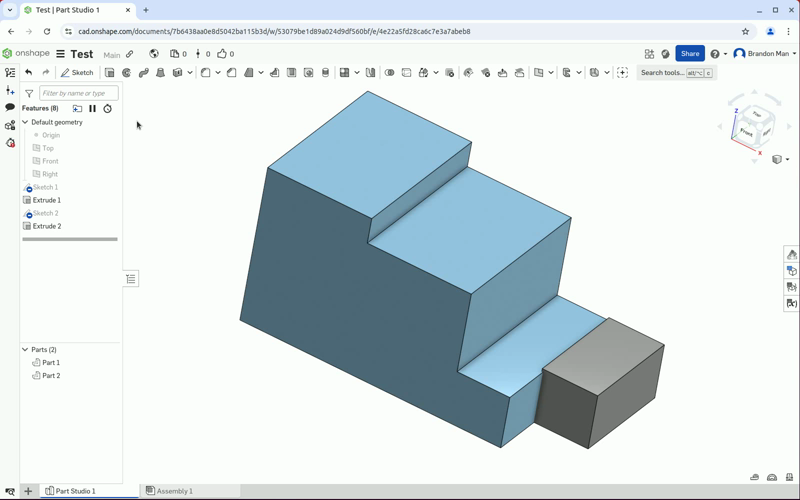
mouse_move(73, 189)
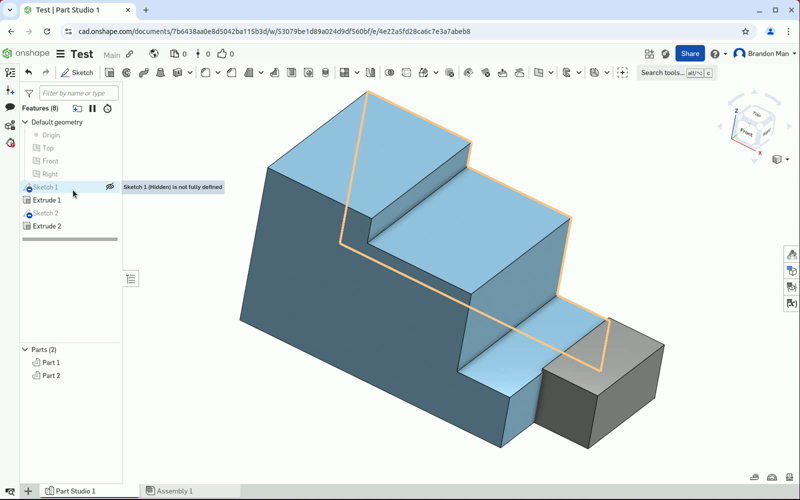
click(73, 189)